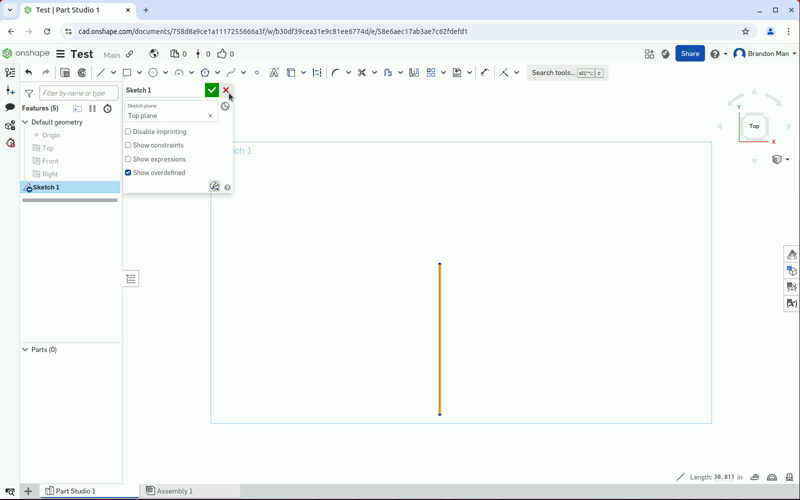
key(shift+h)
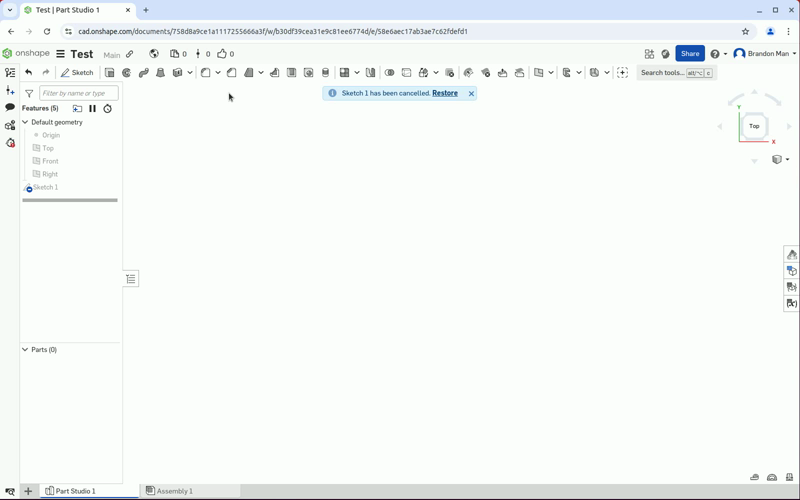
mouse_move(73, 352)
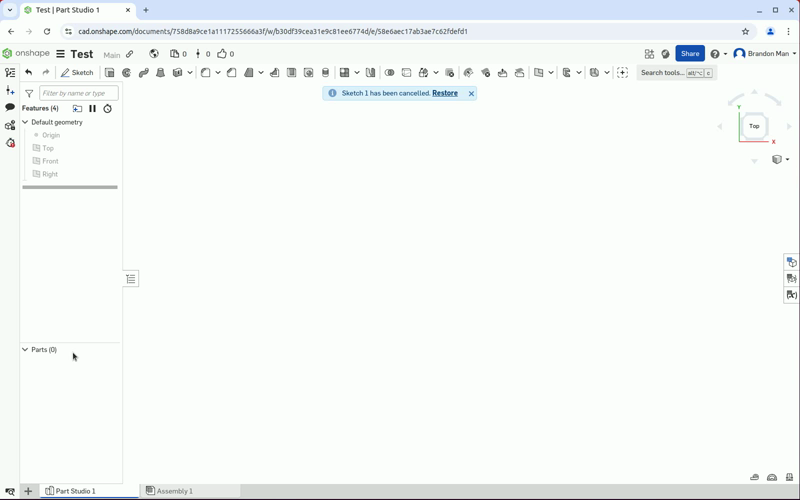
key(y)
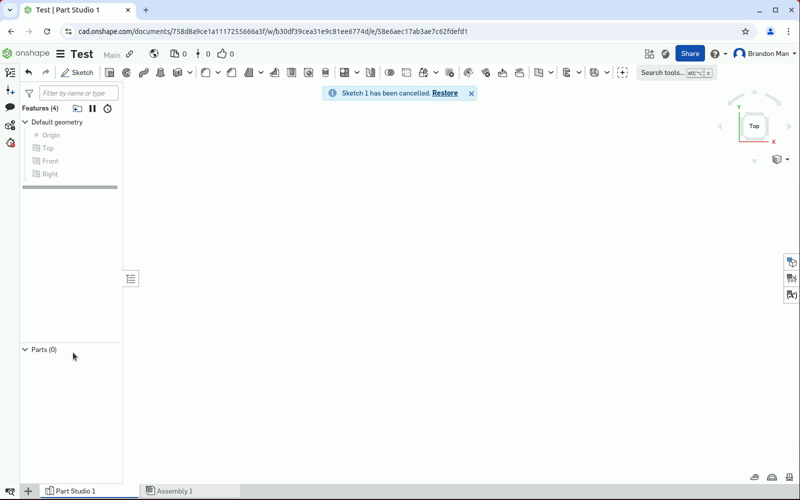
key(shift+p)
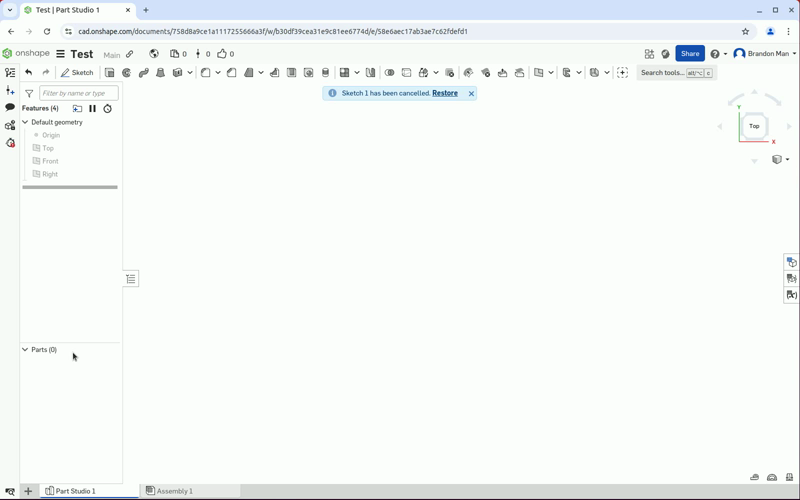
key(space)
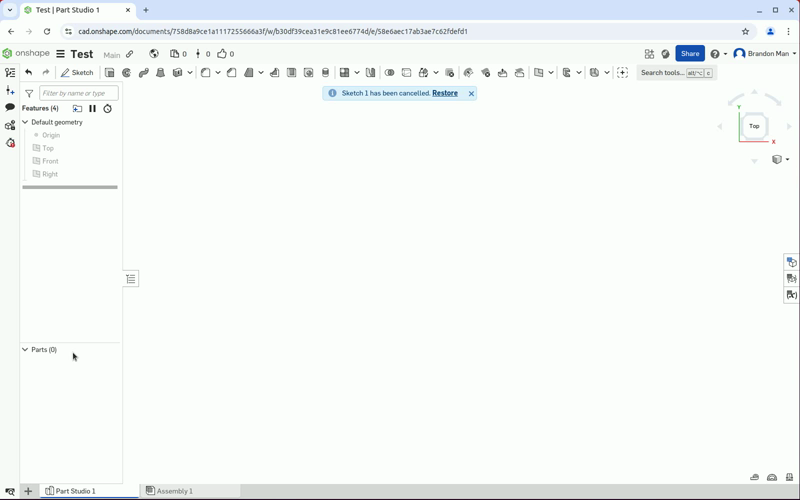
key_down(shift)
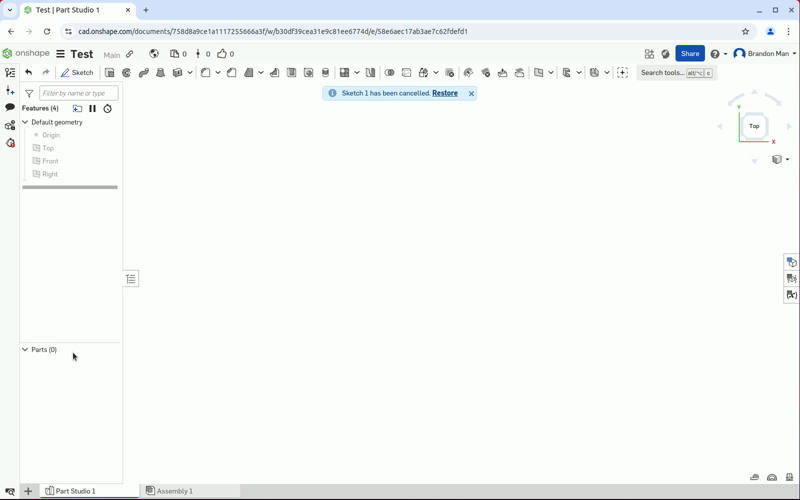
key(up)
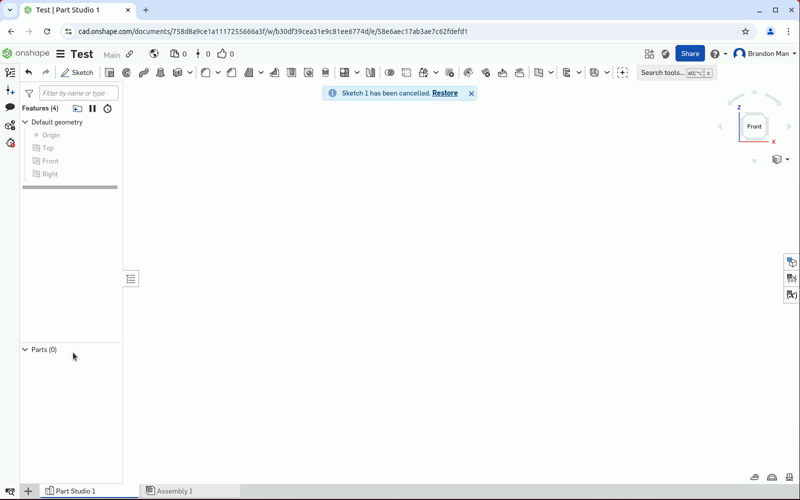
key_up(shift)
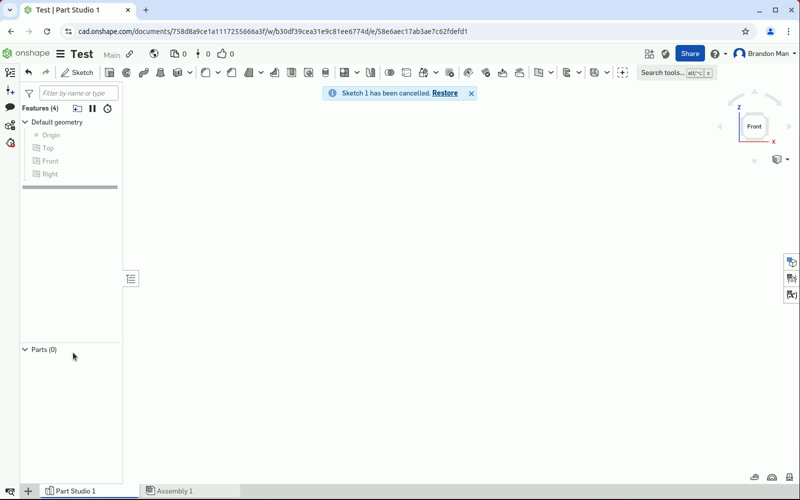
mouse_move(73, 352)
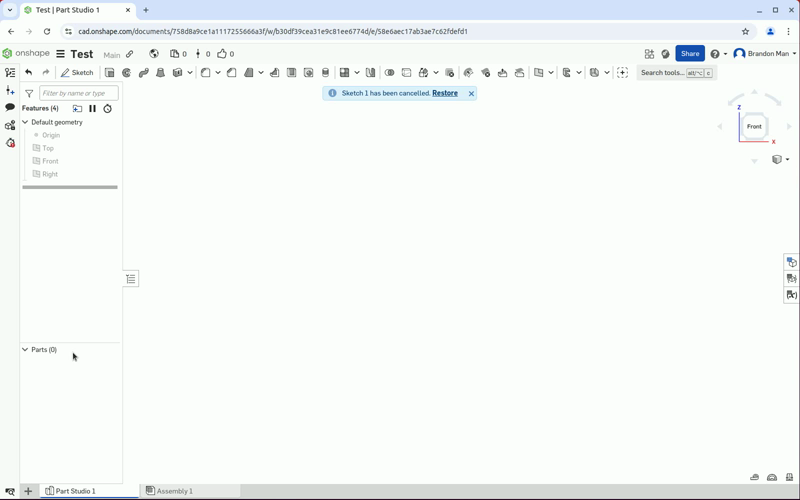
key(shift+y)
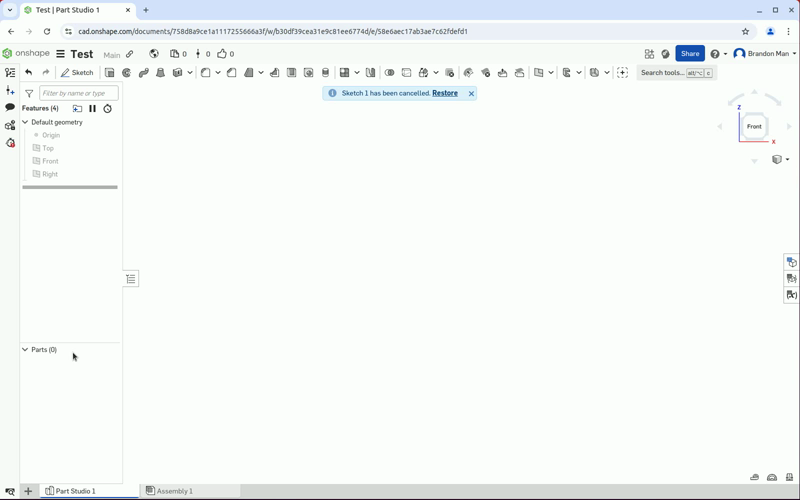
key(shift+s)
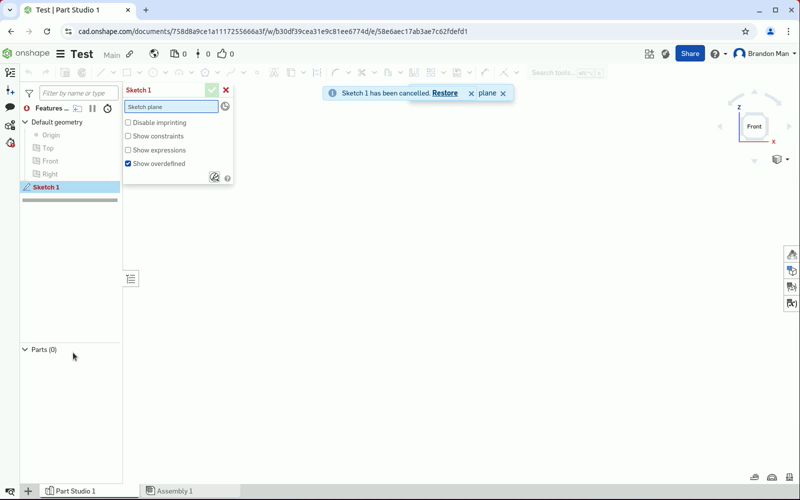
mouse_move(73, 163)
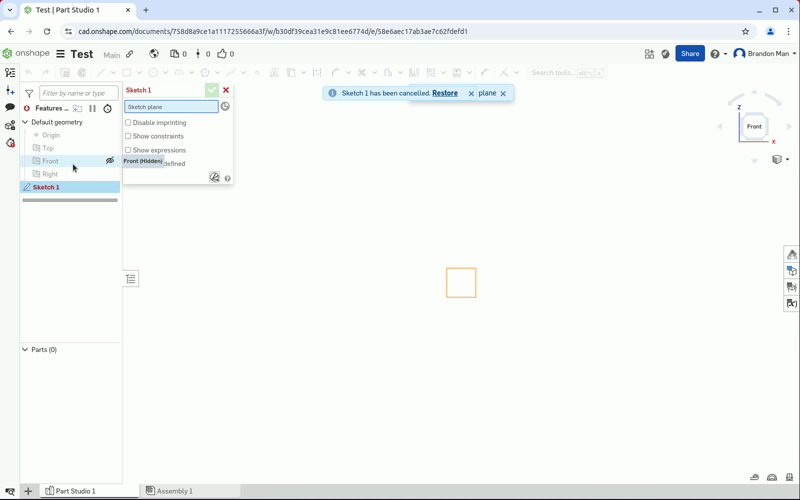
click(73, 163)
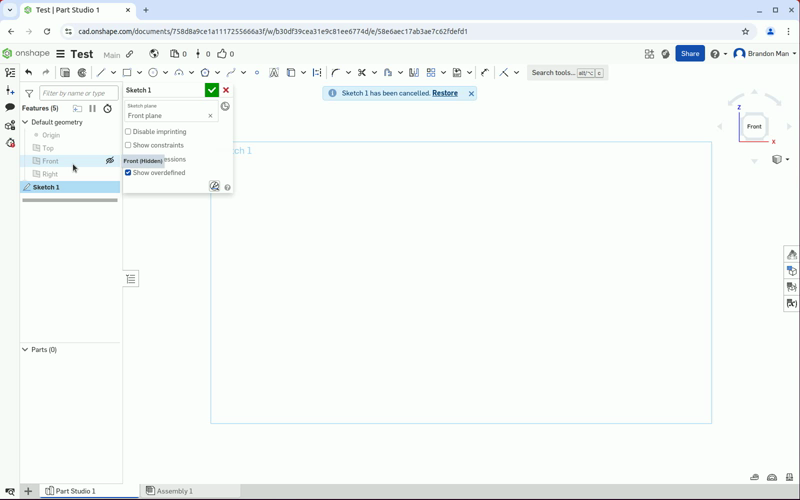
mouse_move(73, 352)
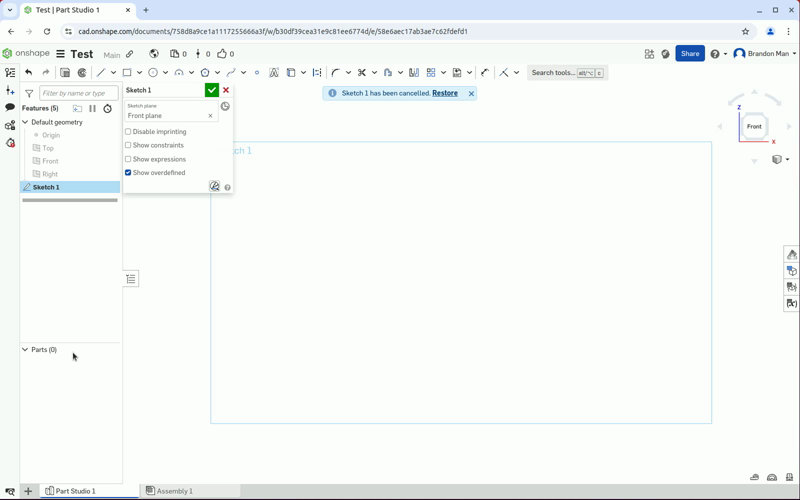
key(y)
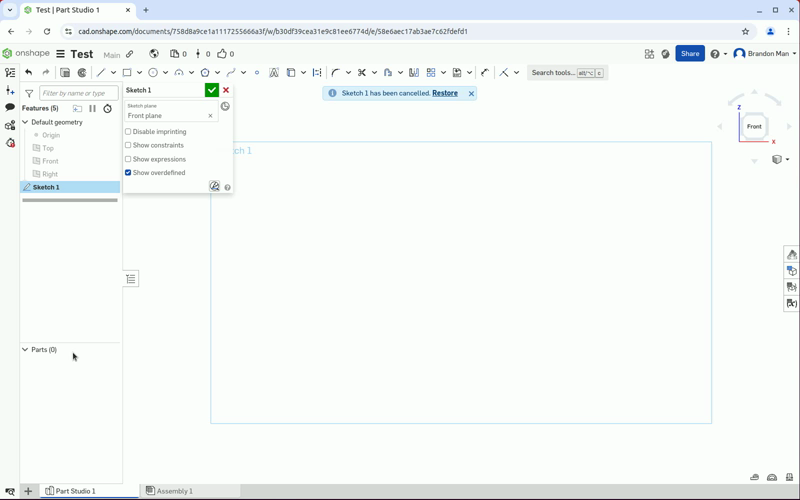
key(l)
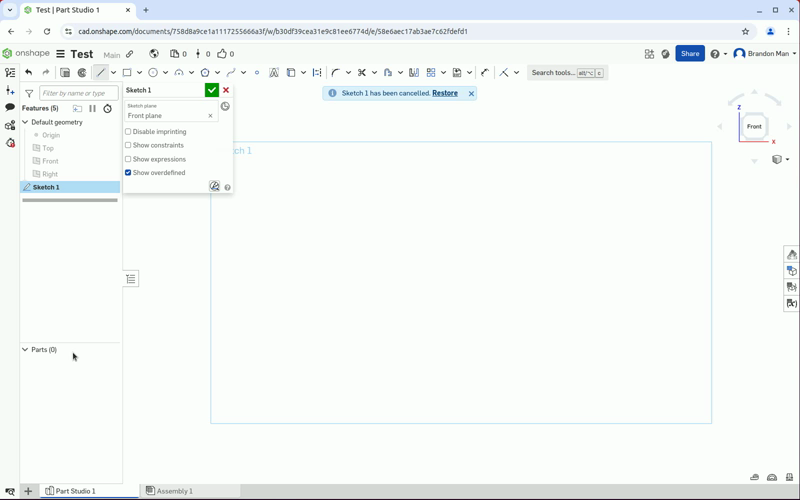
key_down(shift)
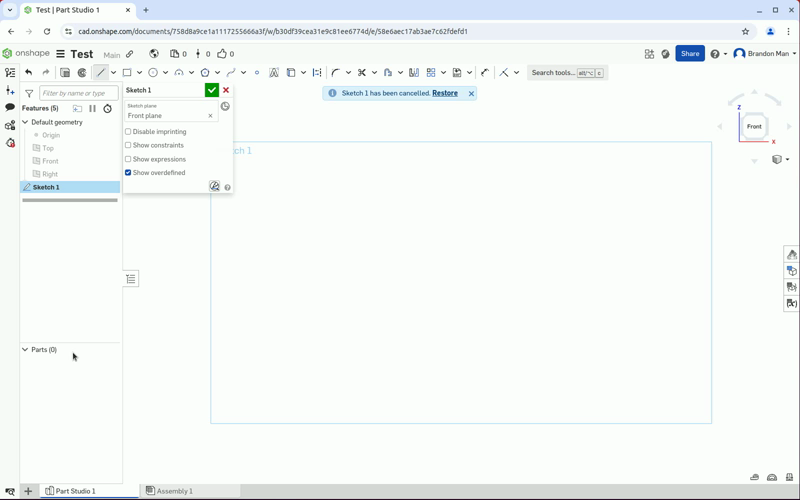
mouse_move(348, 322)
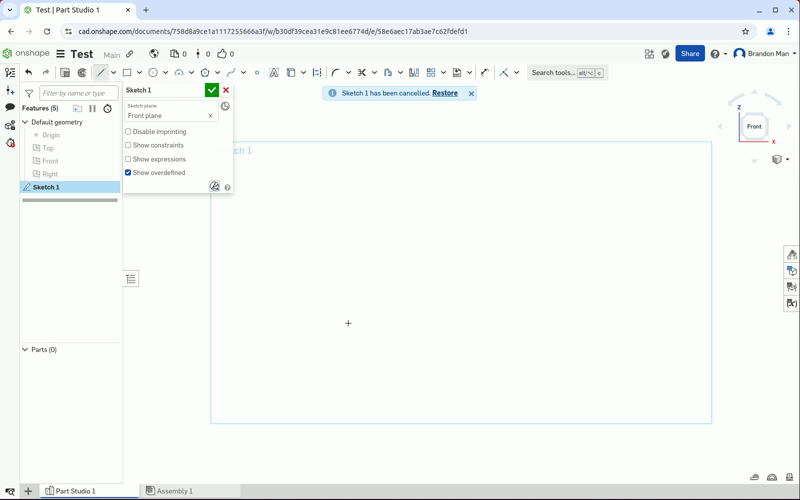
click(348, 322)
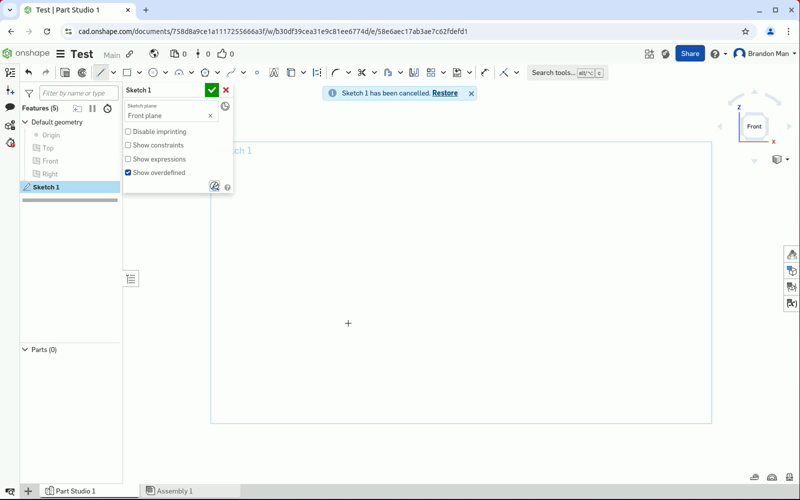
key_up(shift)
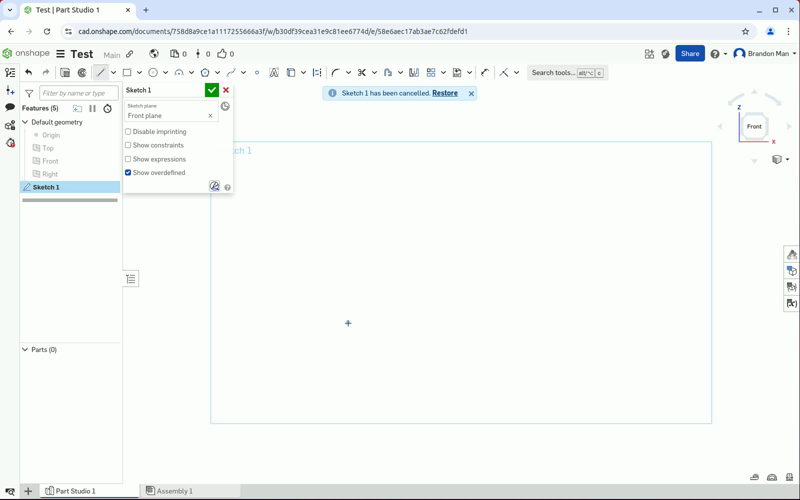
key_down(shift)
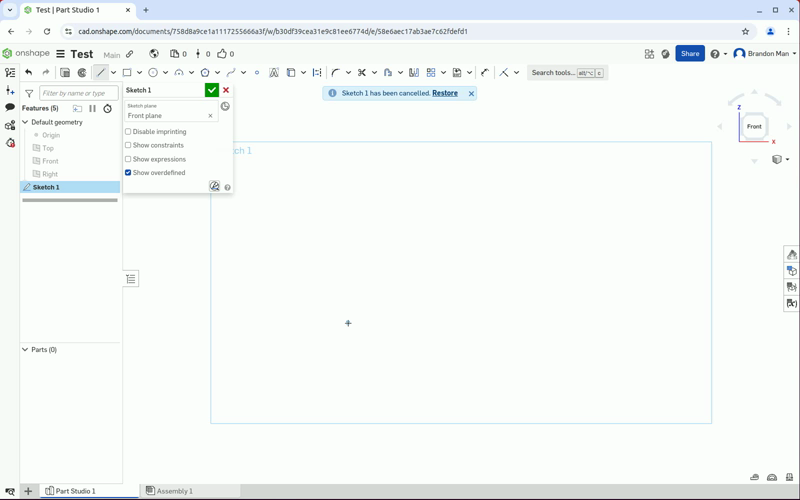
mouse_move(378, 322)
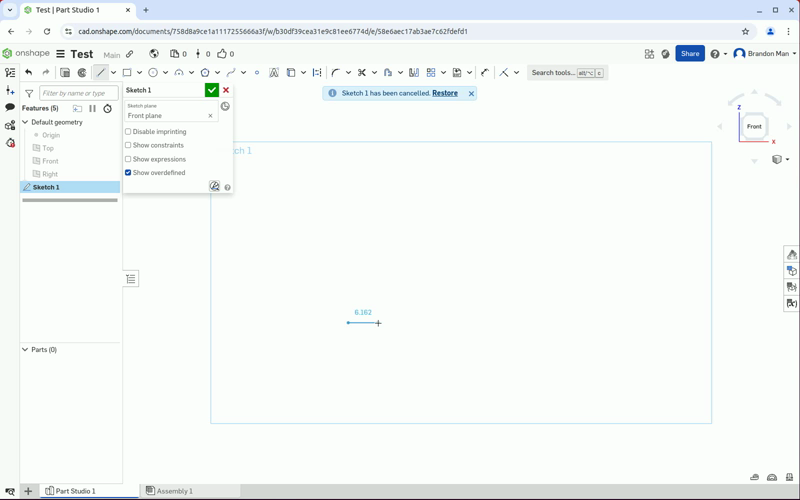
mouse_move(359, 322)
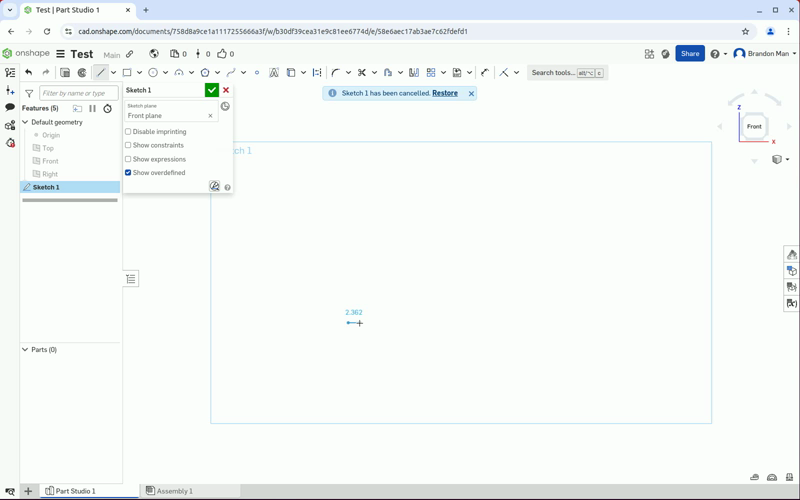
click(359, 322)
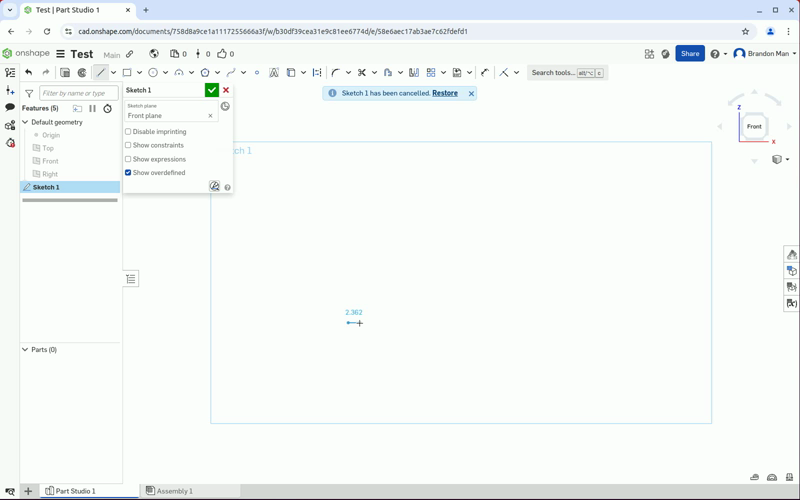
key_up(shift)
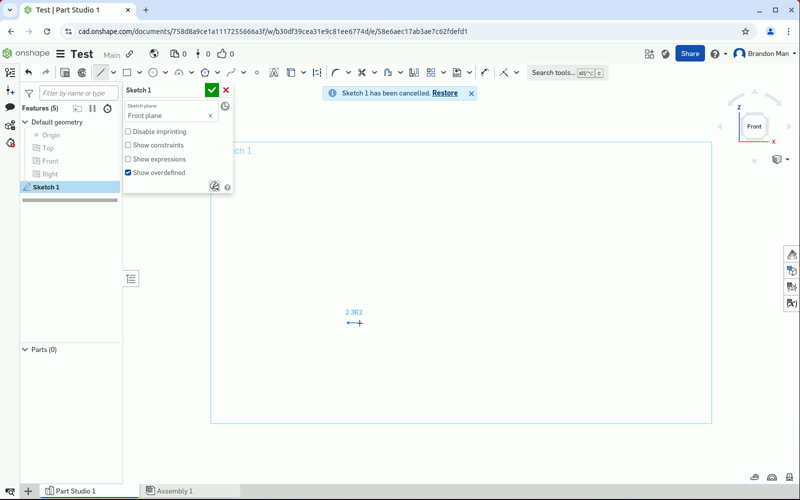
key_down(shift)
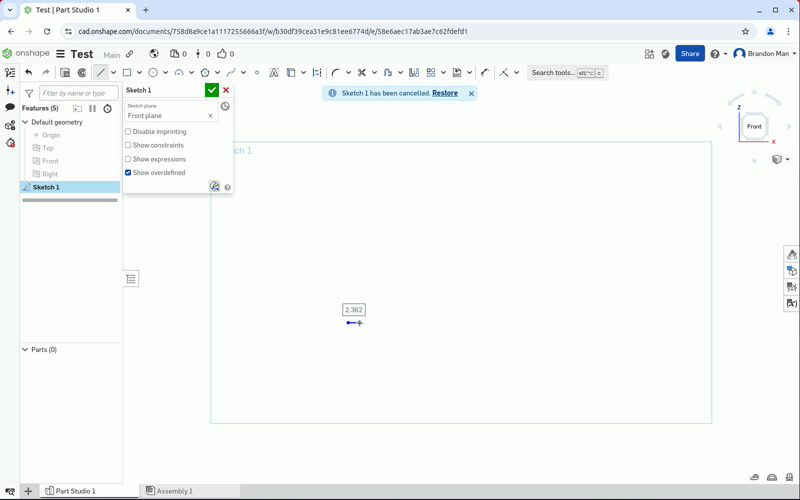
mouse_move(389, 322)
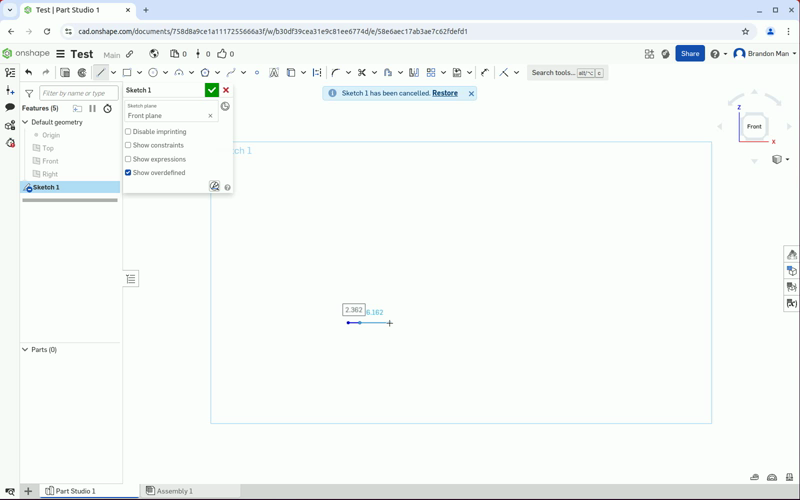
mouse_move(359, 311)
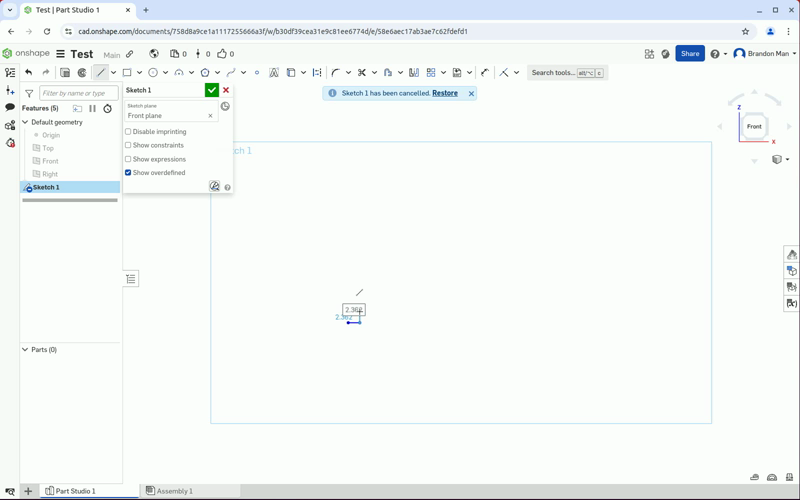
click(359, 311)
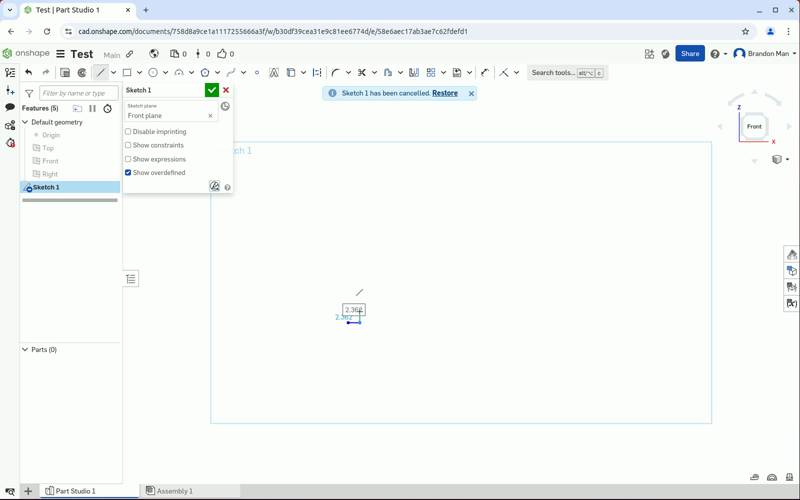
key_up(shift)
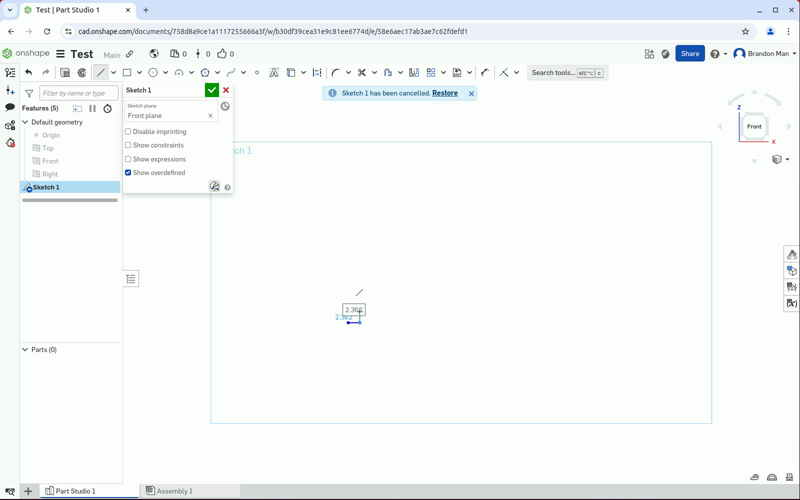
key_down(shift)
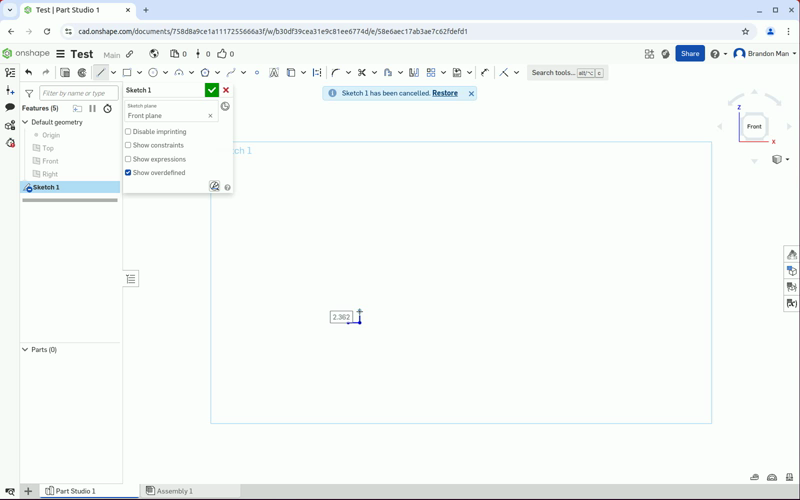
mouse_move(389, 311)
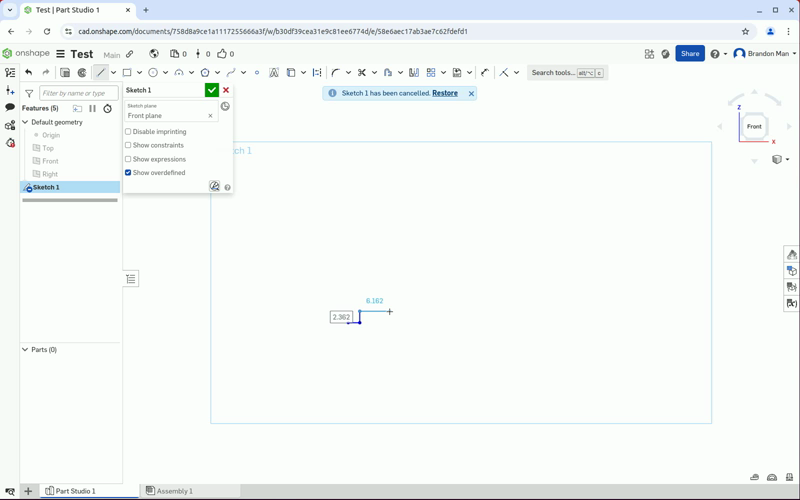
mouse_move(359, 261)
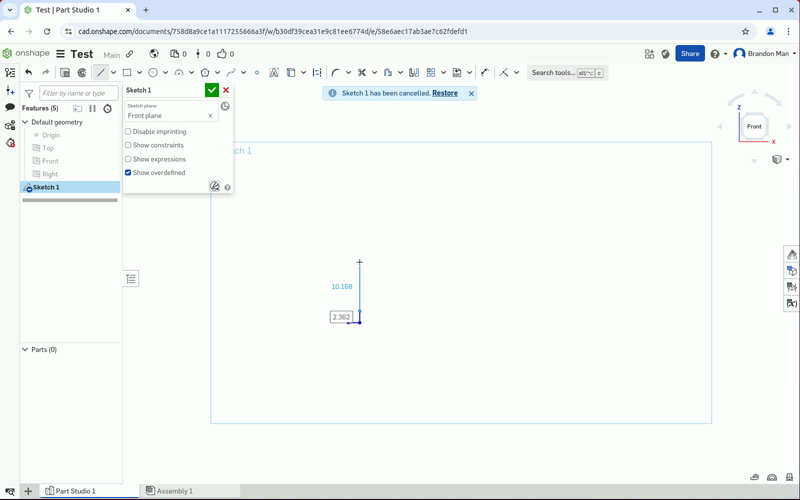
click(359, 261)
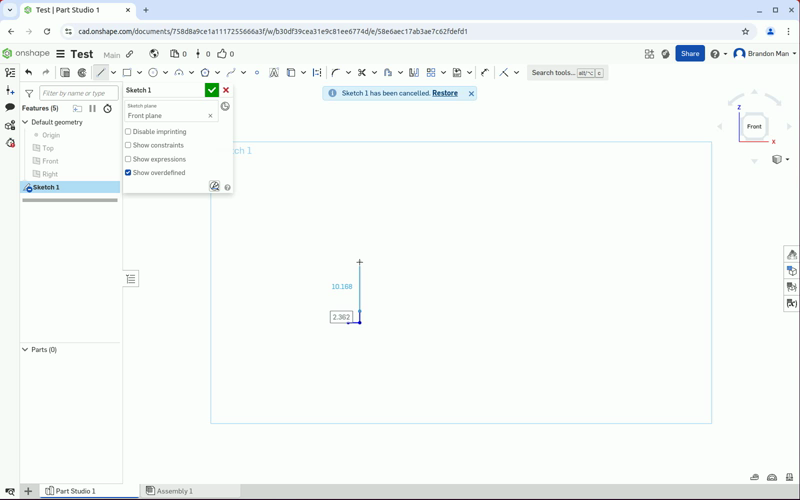
key_up(shift)
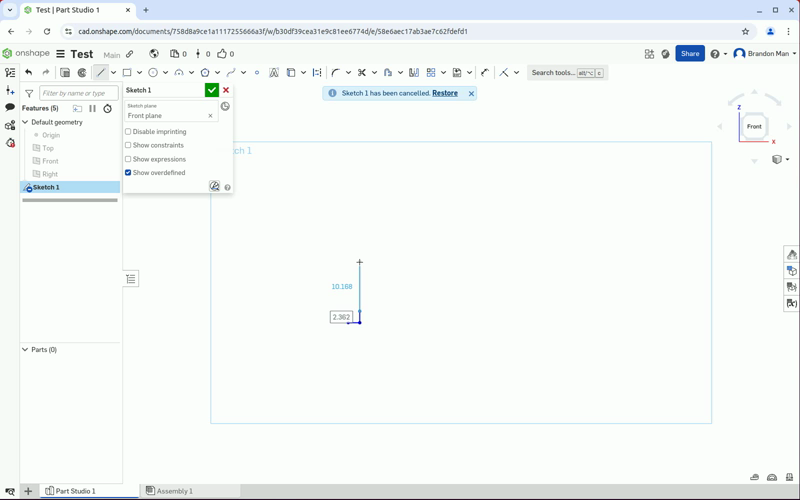
key_down(shift)
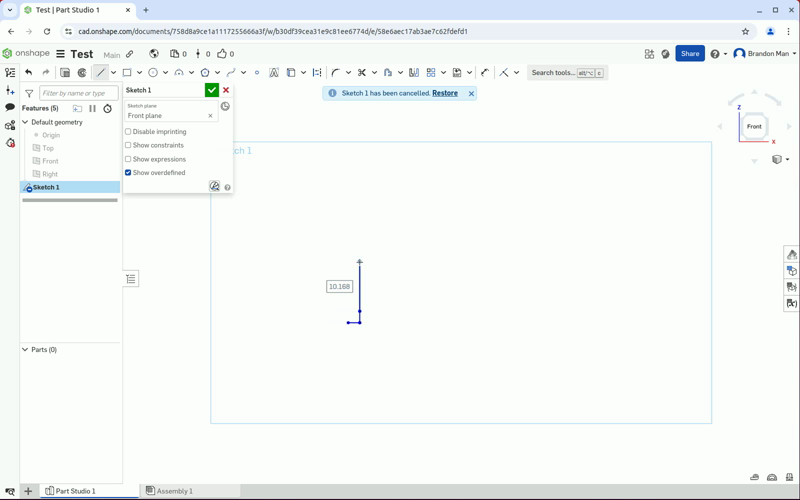
mouse_move(560, 261)
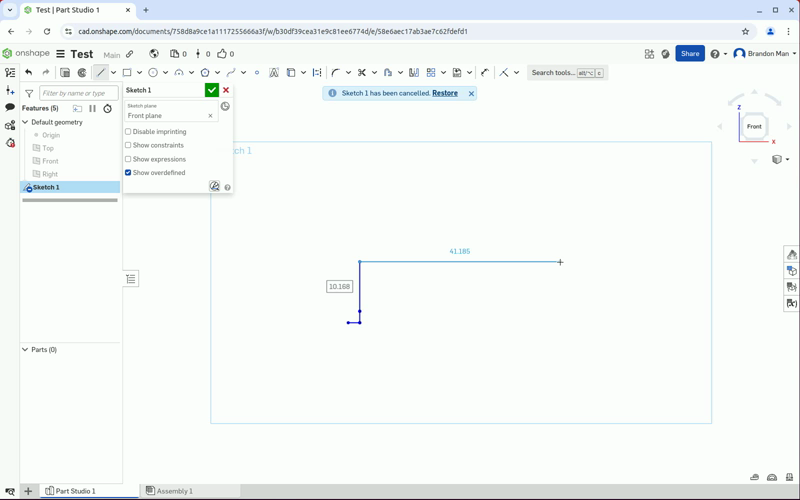
click(560, 261)
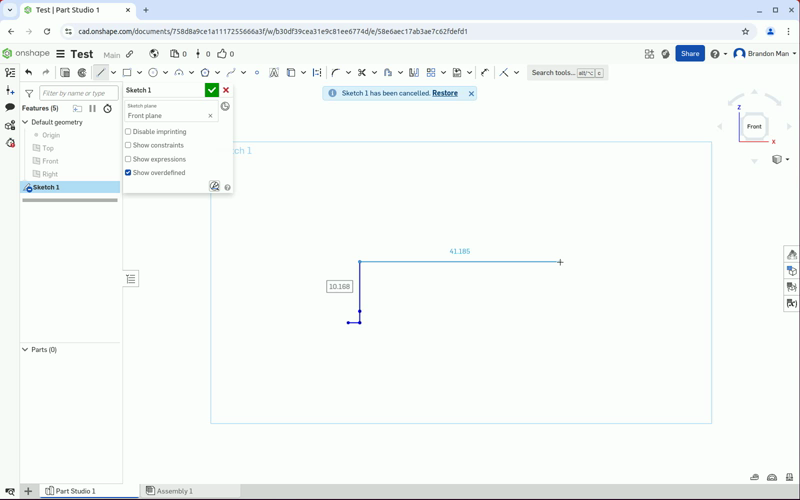
key_up(shift)
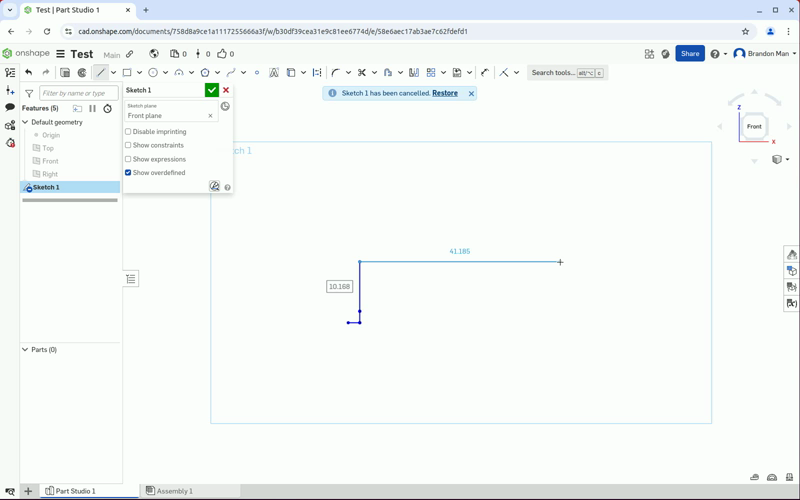
key_down(shift)
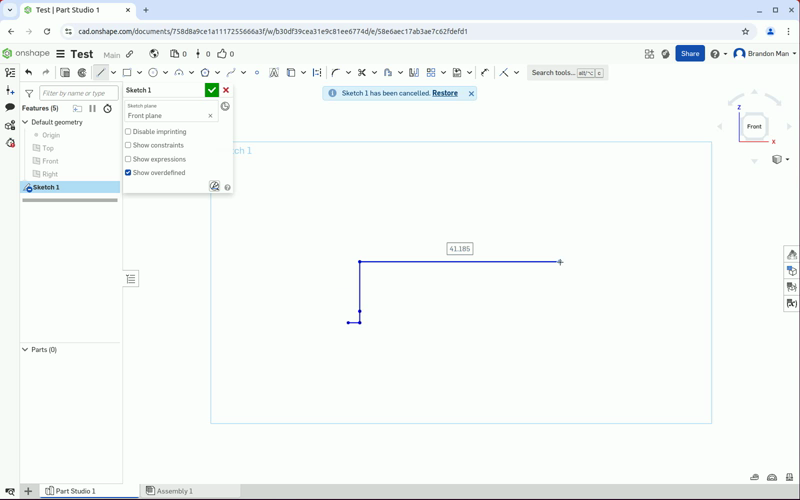
mouse_move(589, 261)
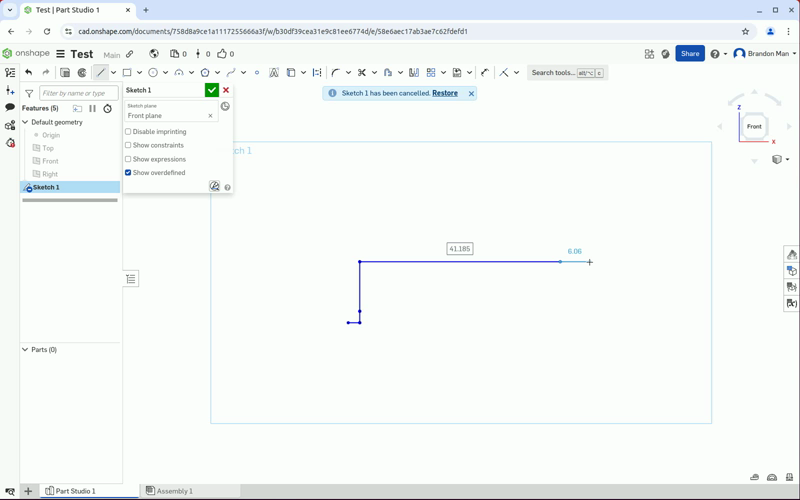
mouse_move(560, 311)
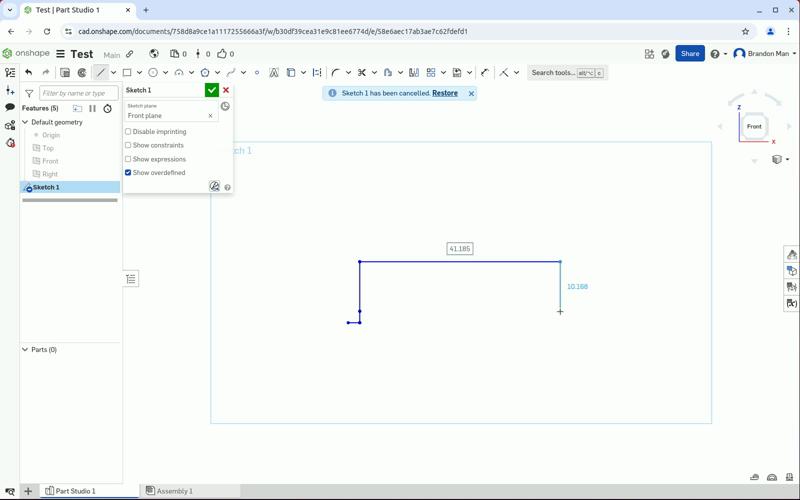
click(560, 311)
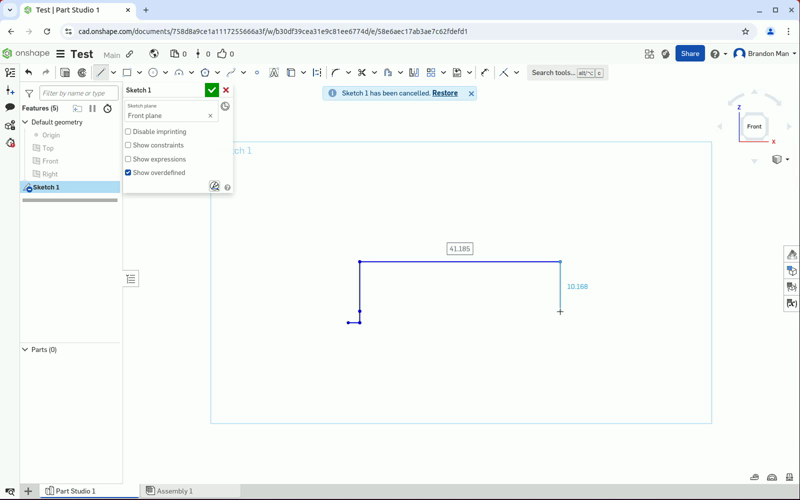
key_up(shift)
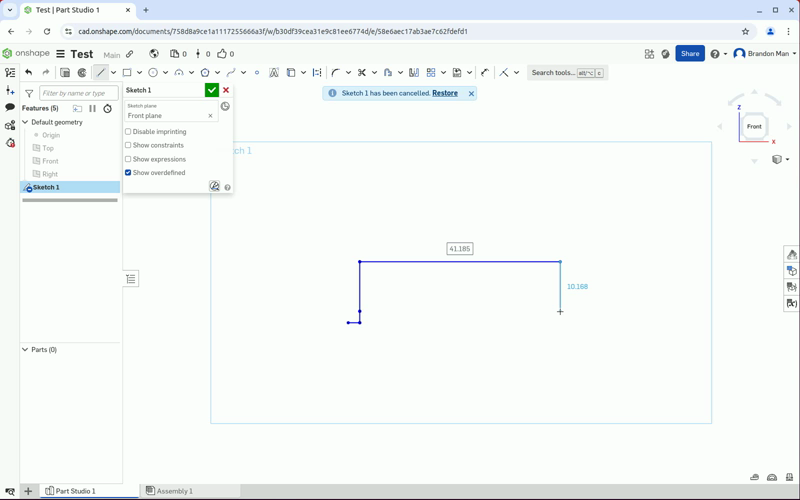
key_down(shift)
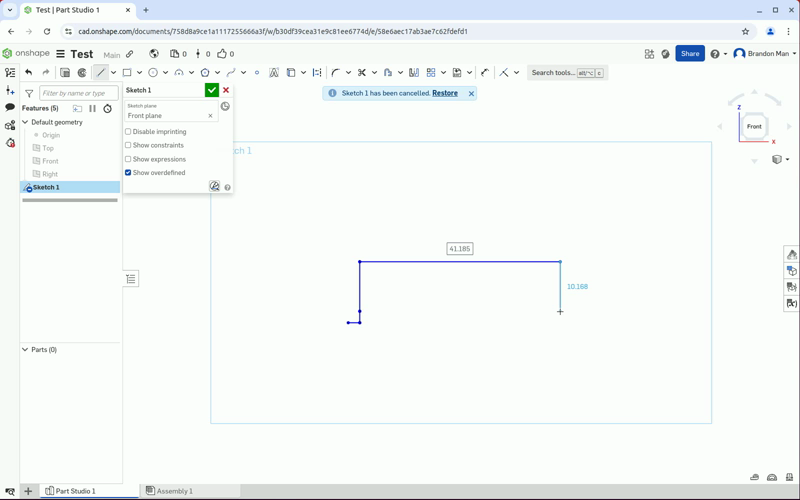
mouse_move(589, 311)
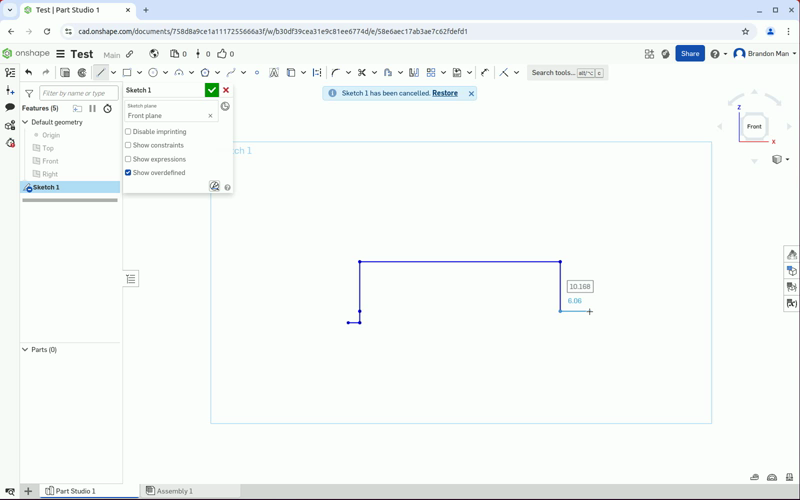
mouse_move(560, 322)
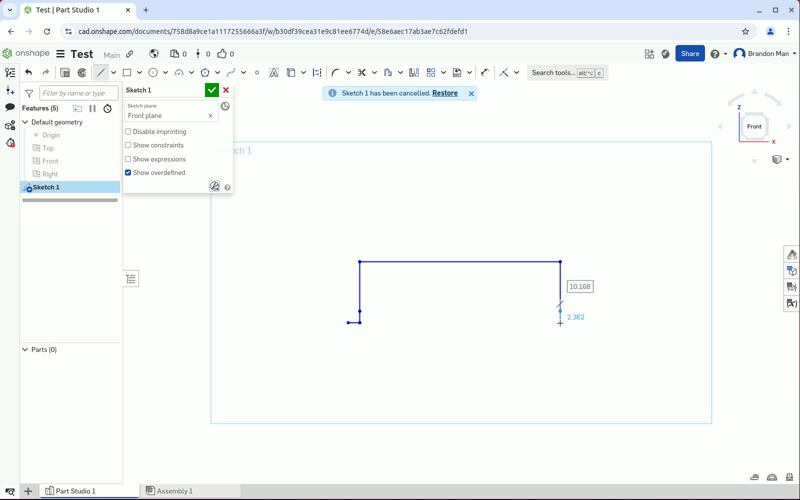
click(560, 322)
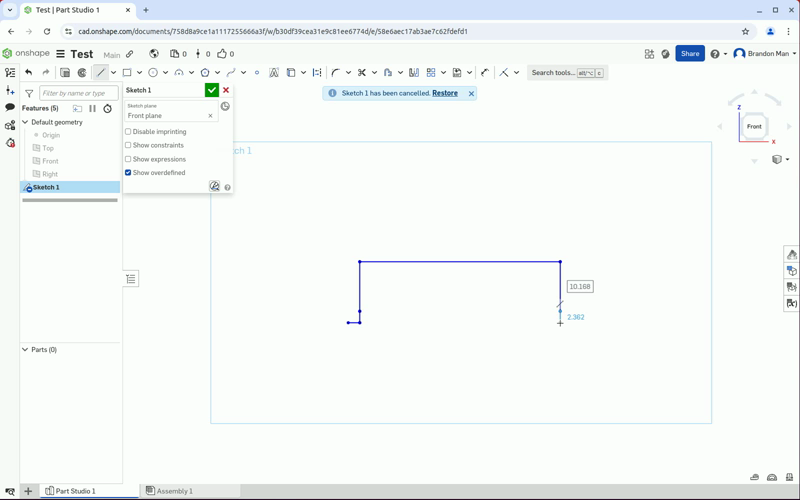
key_up(shift)
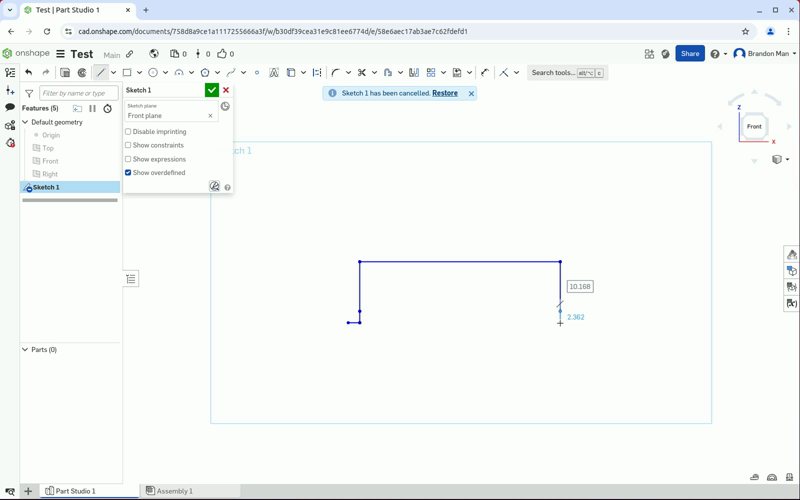
key_down(shift)
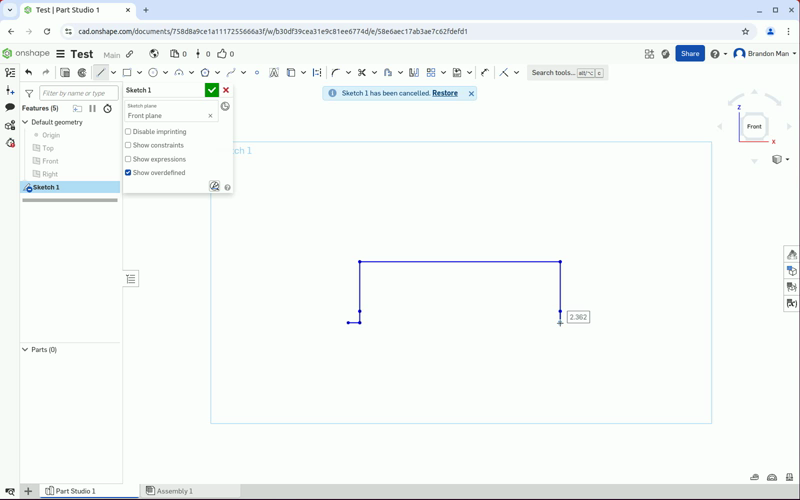
mouse_move(589, 322)
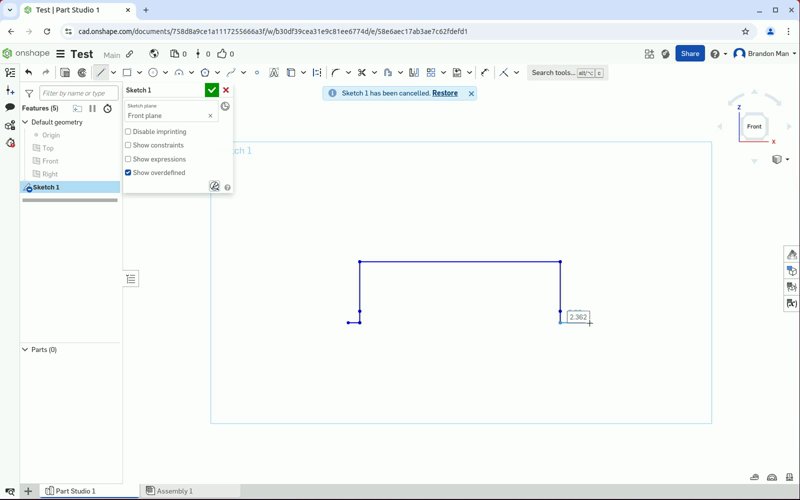
mouse_move(572, 322)
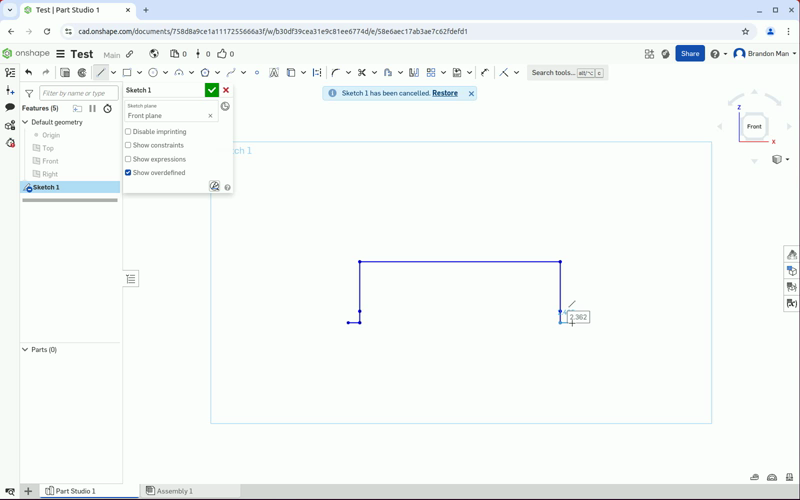
click(572, 322)
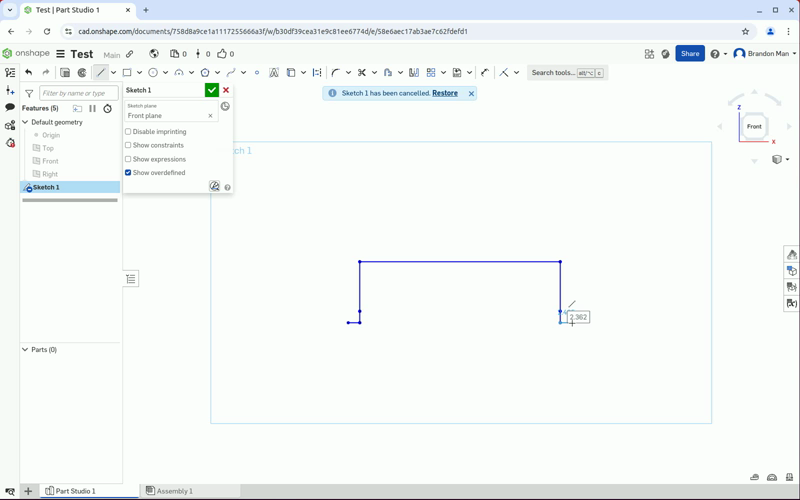
key_up(shift)
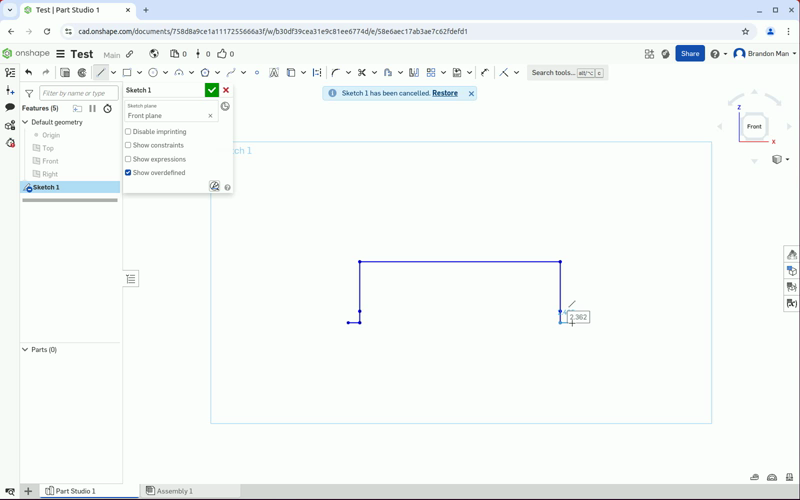
key_down(shift)
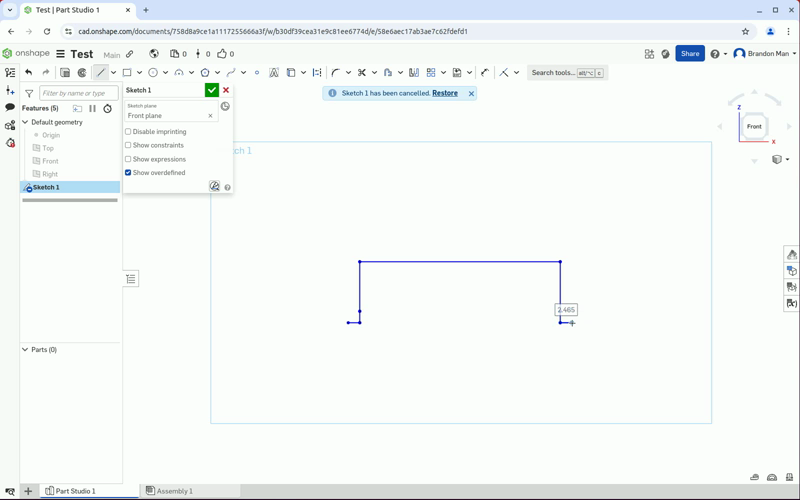
mouse_move(572, 242)
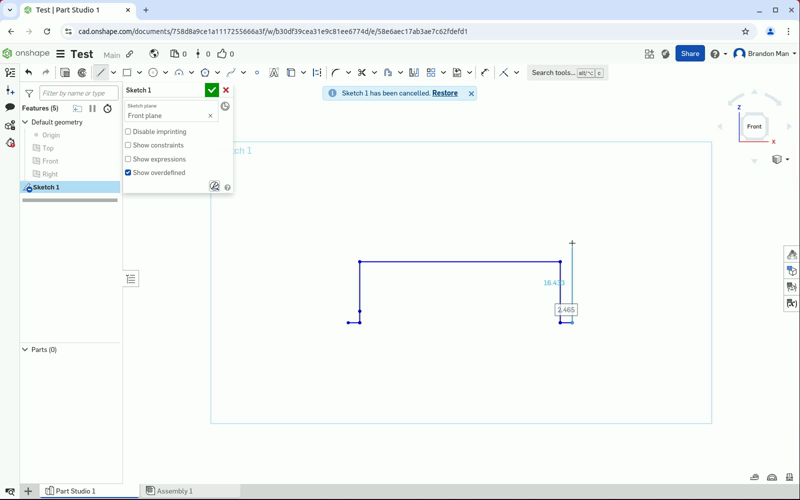
click(572, 242)
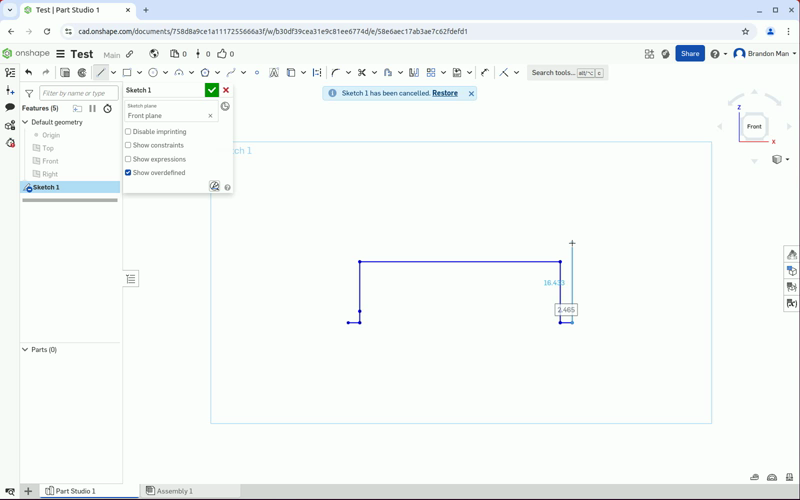
key_up(shift)
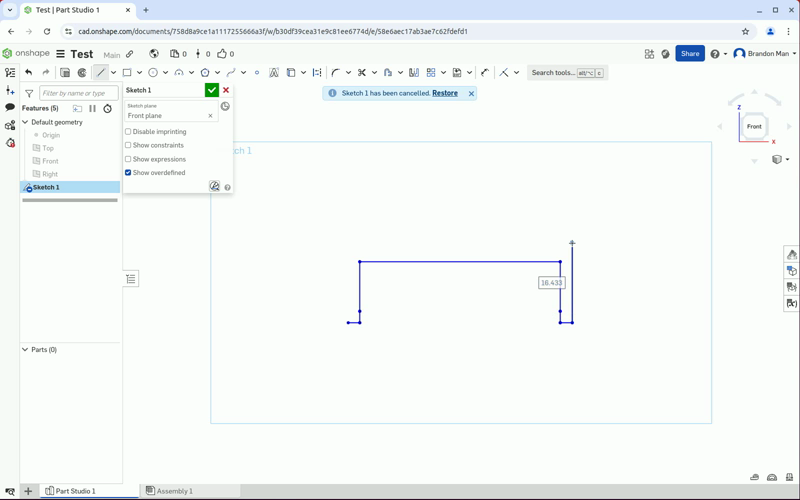
key_down(shift)
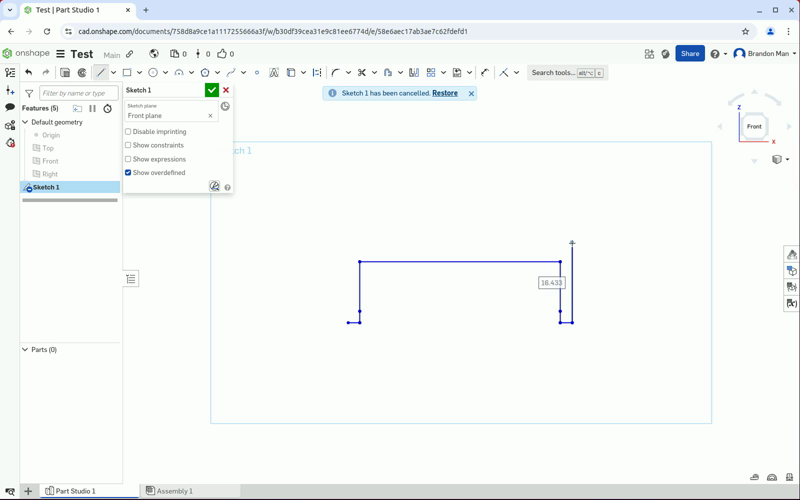
mouse_move(348, 242)
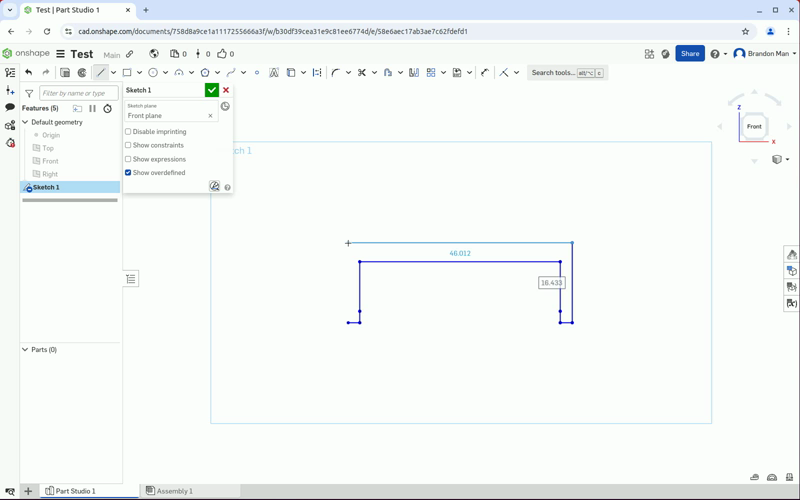
click(348, 242)
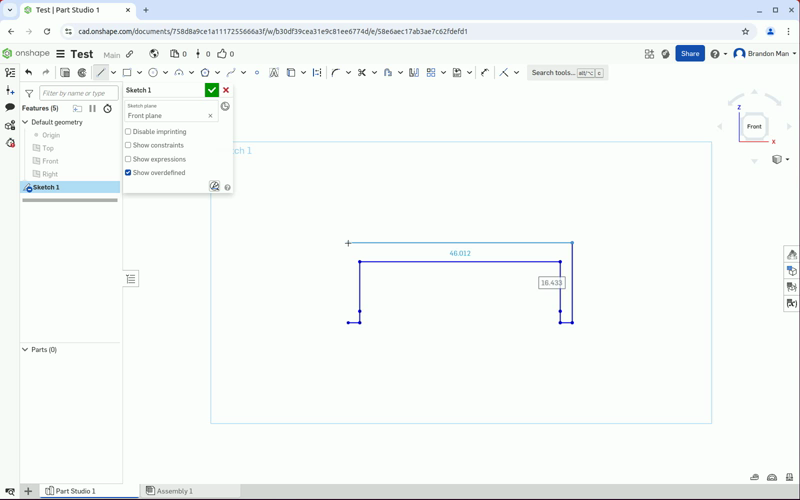
key_up(shift)
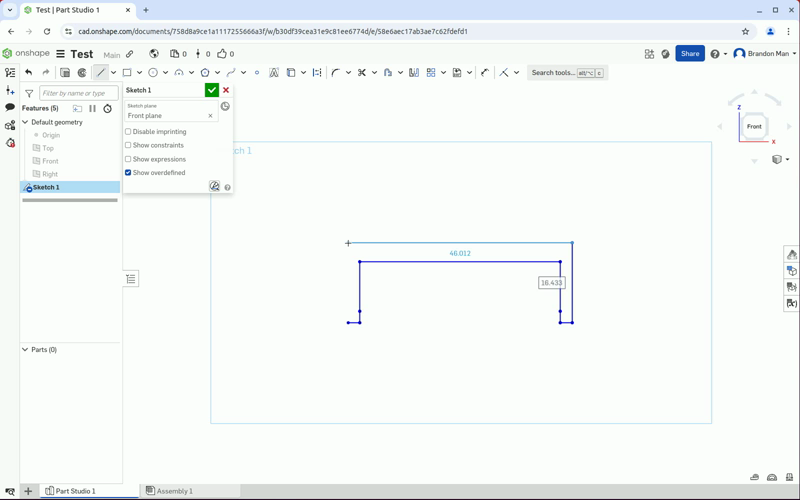
key_down(shift)
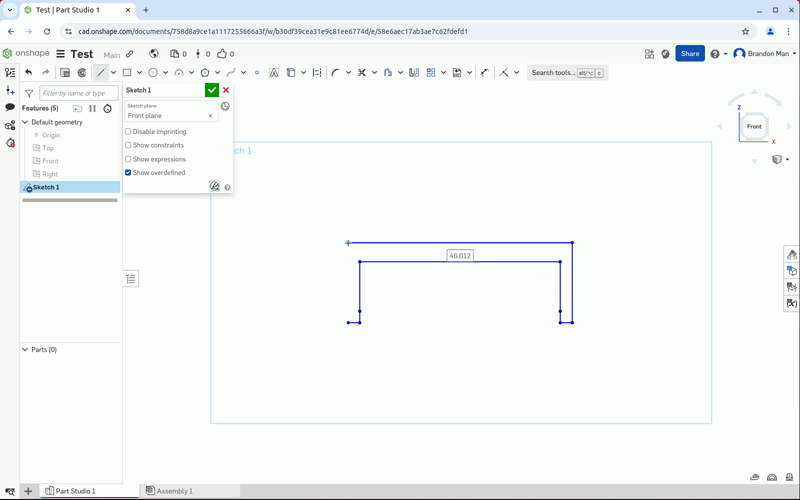
mouse_move(348, 322)
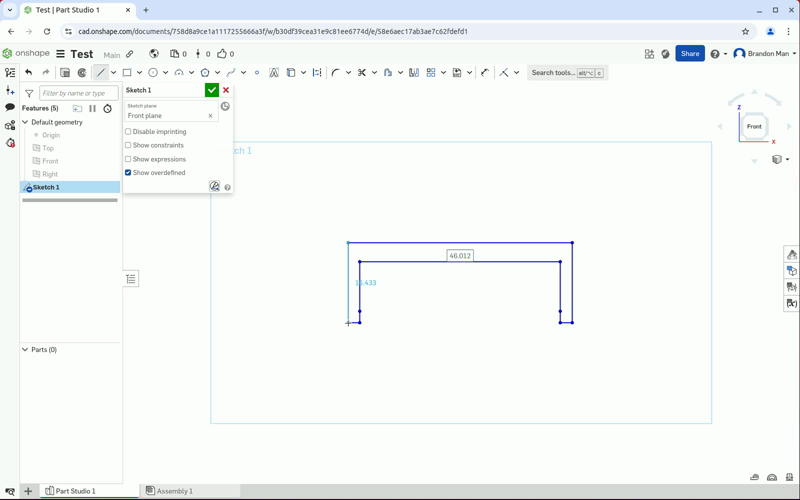
key_up(shift)
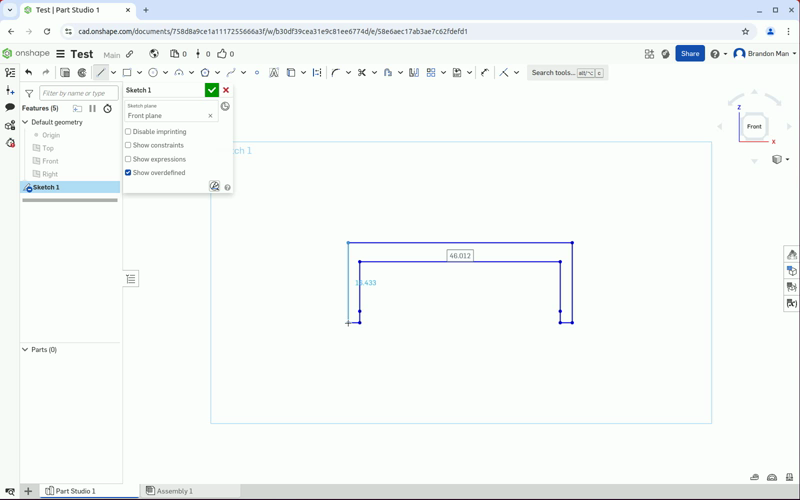
click(348, 322)
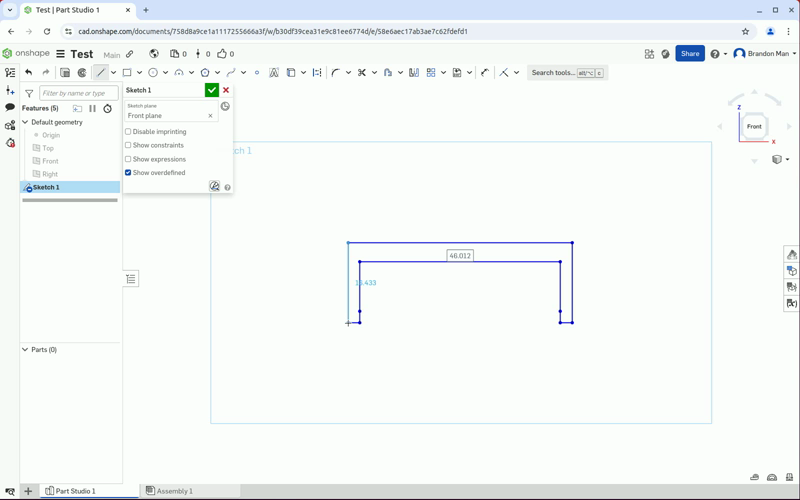
key(esc)
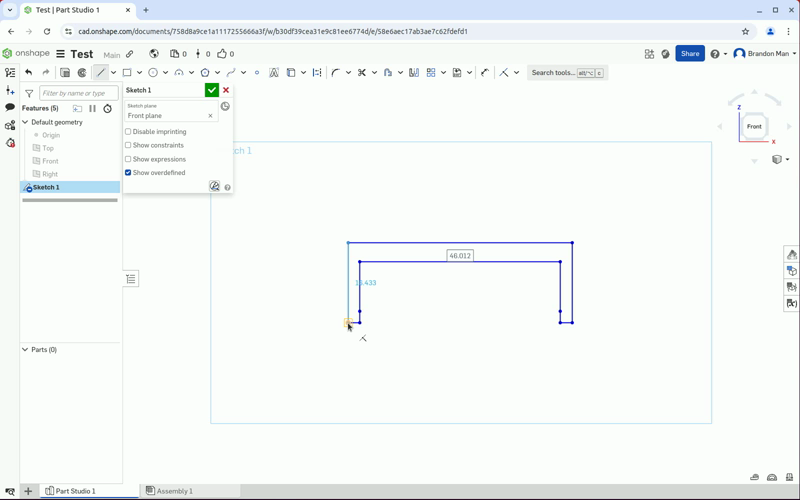
mouse_move(458, 248)
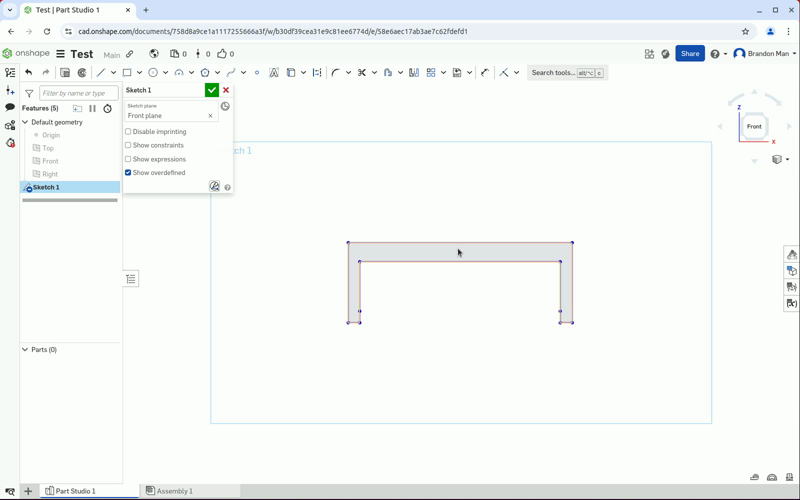
click(458, 248)
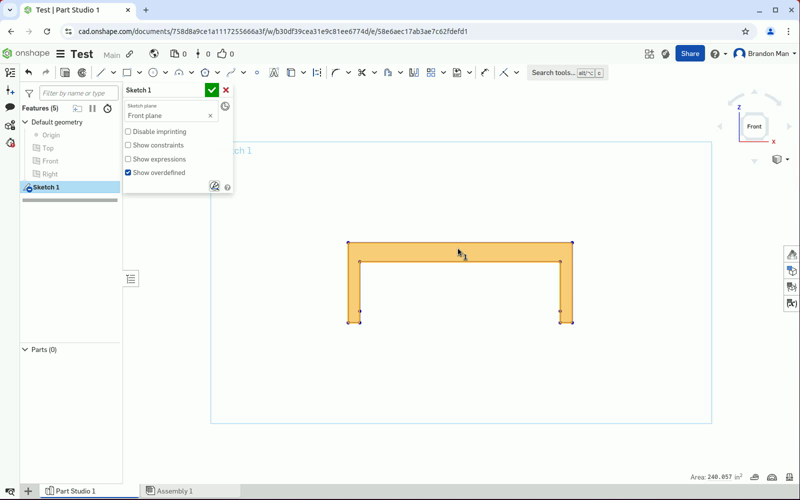
mouse_move(73, 352)
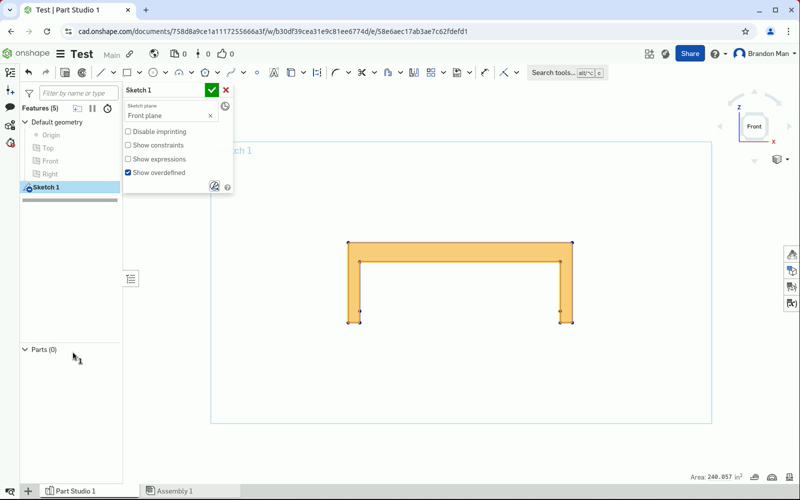
key(shift+y)
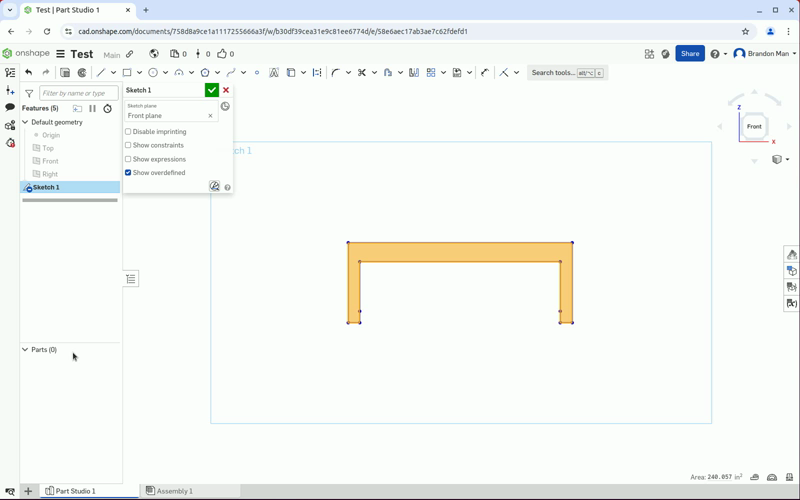
key(shift+e)
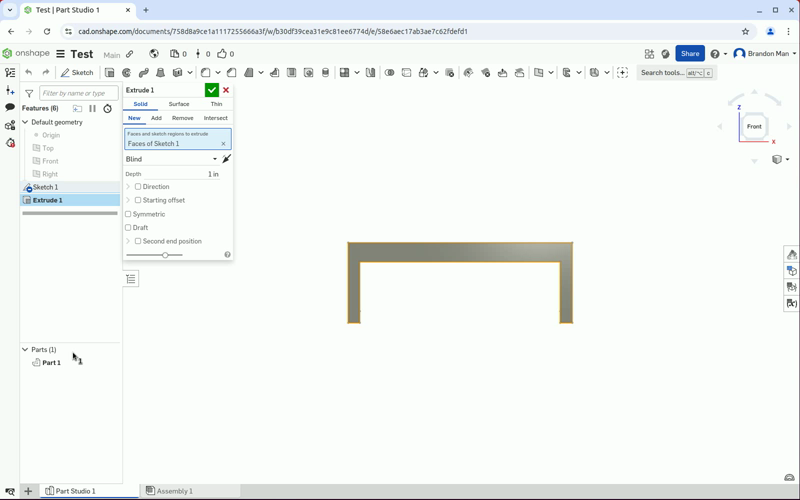
mouse_move(143, 106)
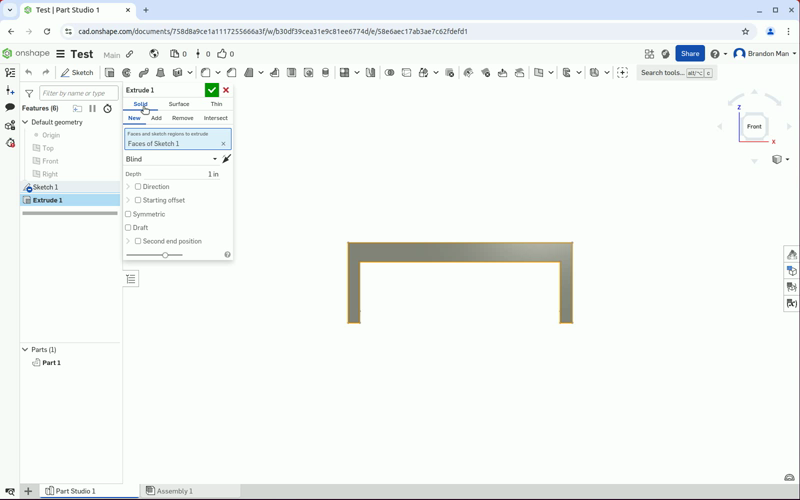
click(143, 106)
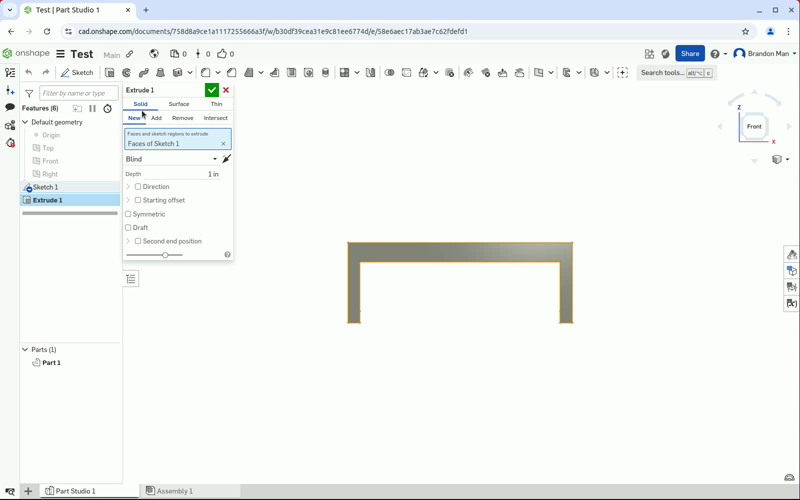
mouse_move(137, 120)
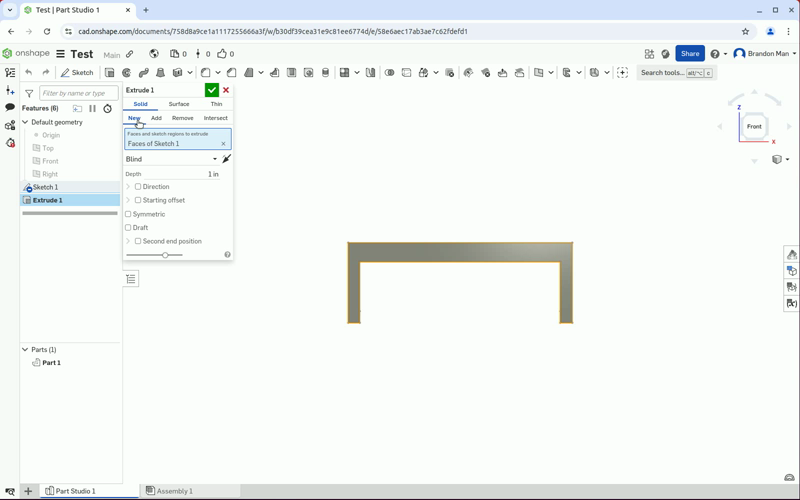
click(137, 120)
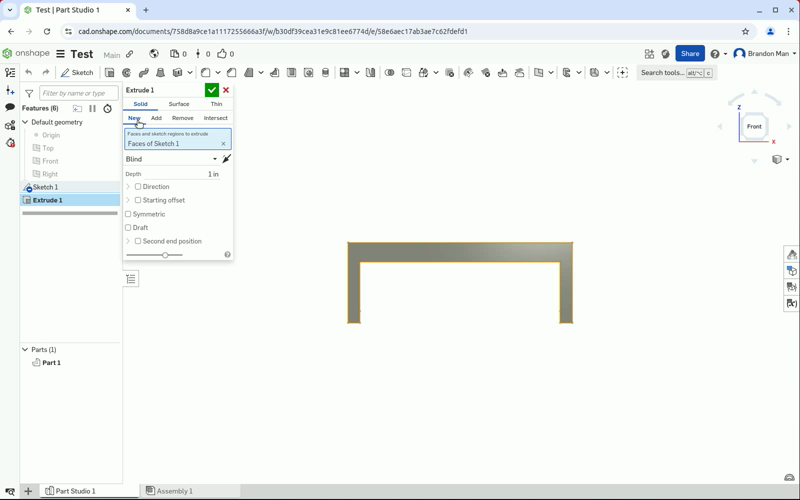
key(tab, 4)
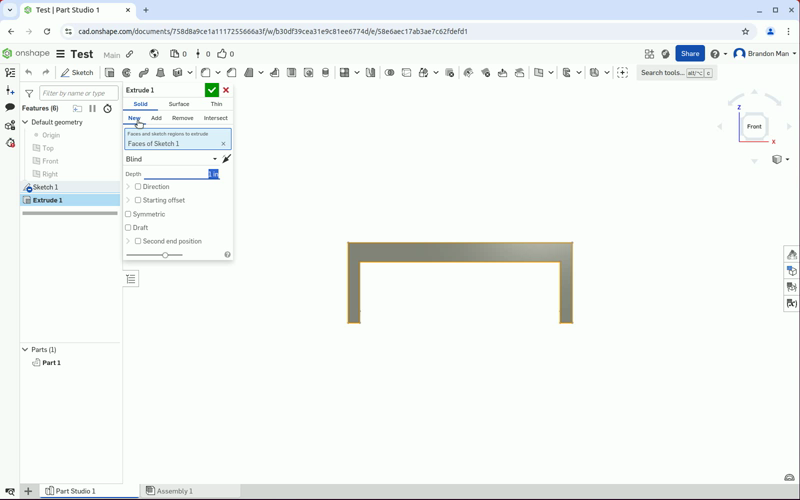
text(4.814)
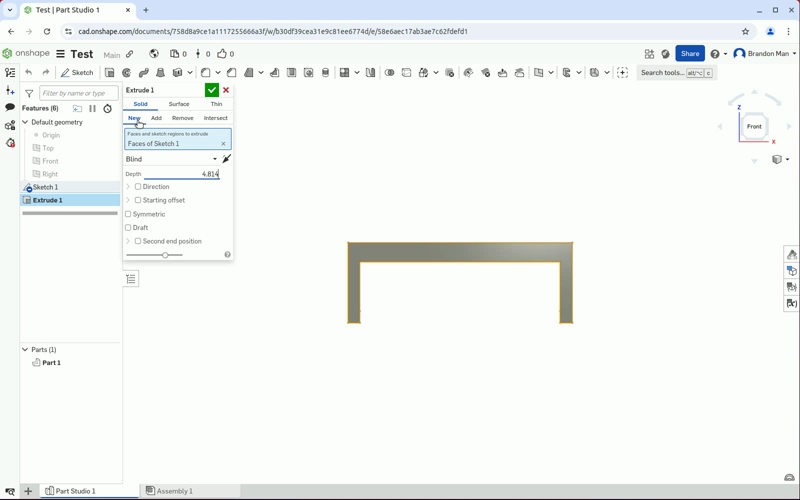
key(tab, 3)
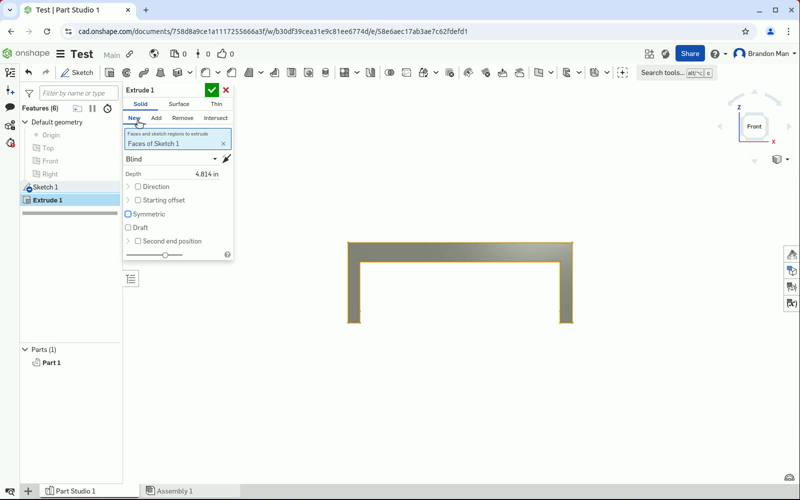
key(space)
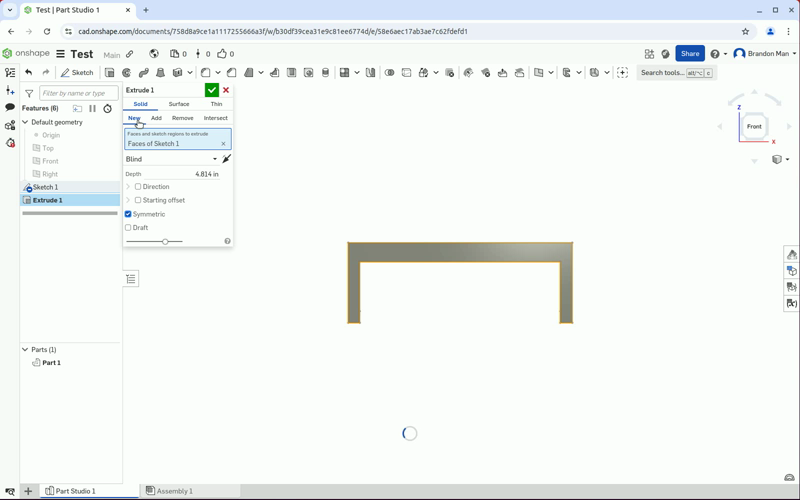
key(enter)
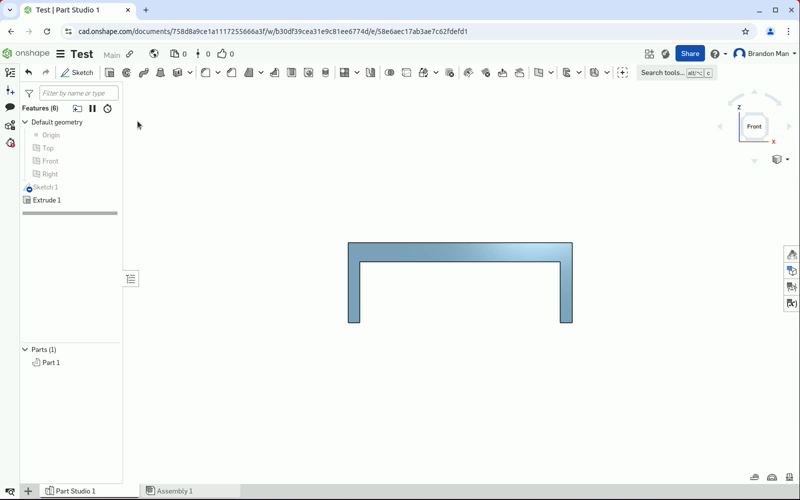
key(shift+h)
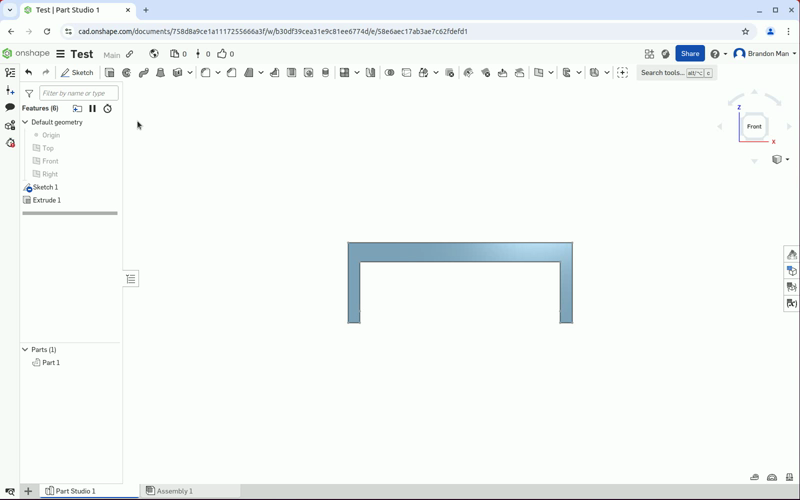
key(shift+h)
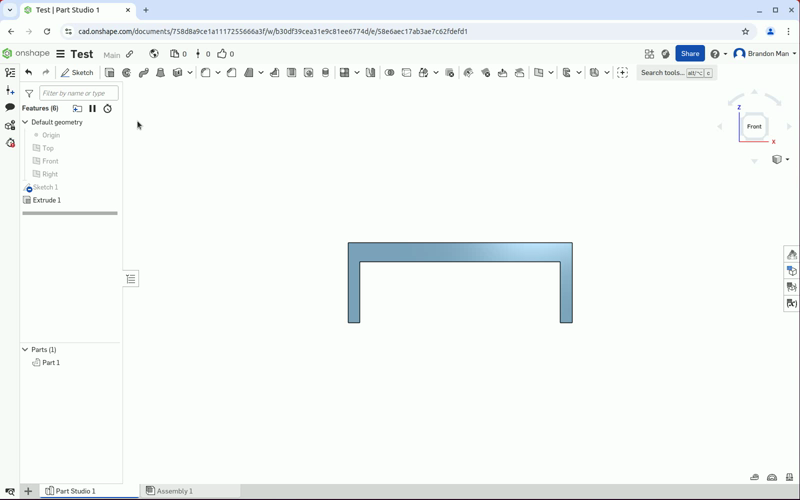
mouse_move(73, 189)
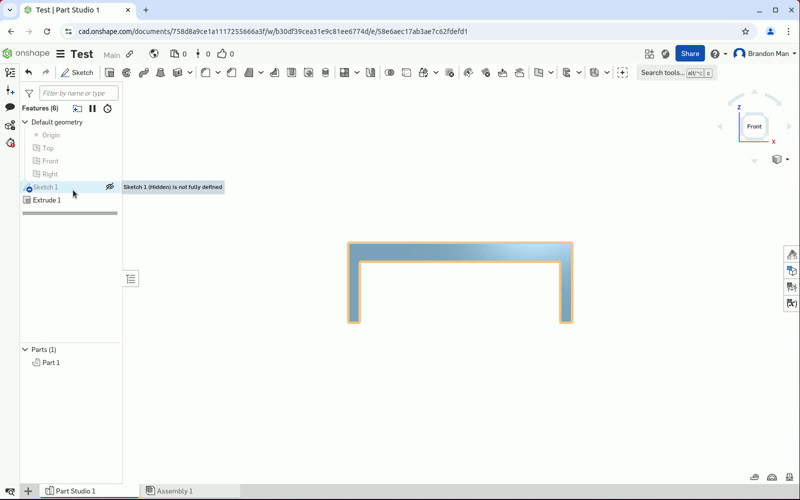
click(73, 189)
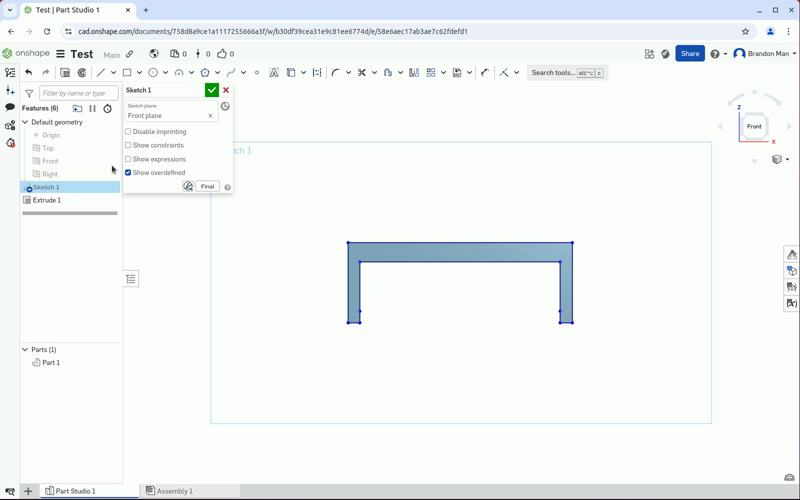
mouse_move(229, 92)
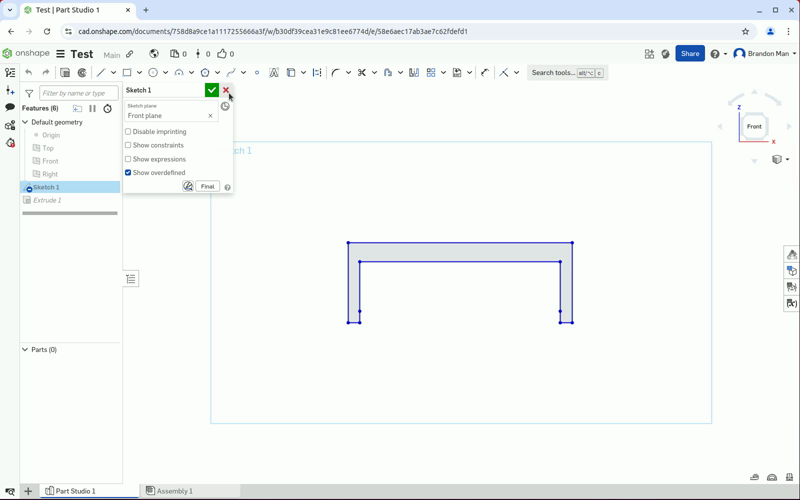
click(229, 92)
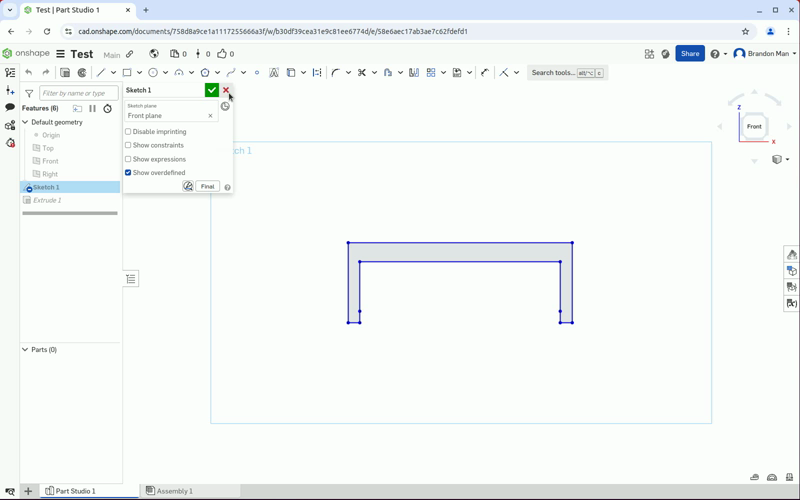
key(shift+s)
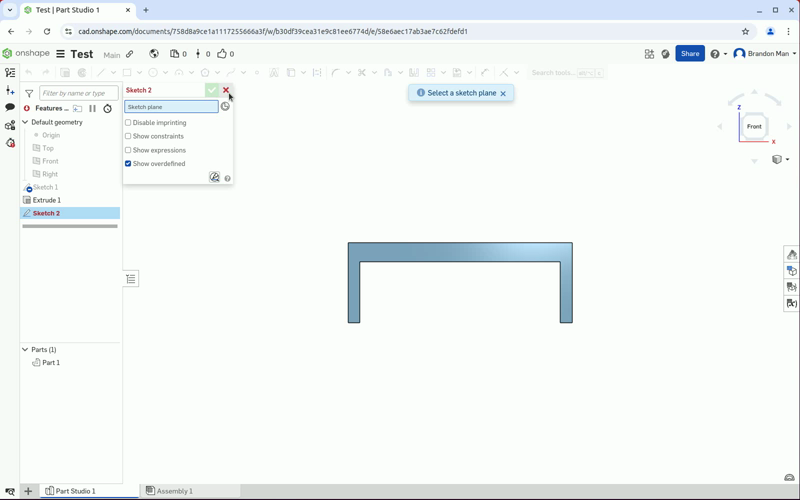
mouse_move(73, 163)
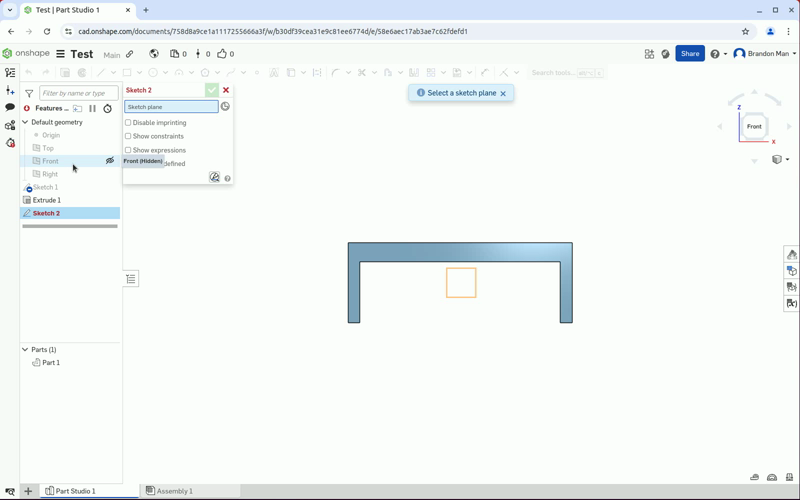
click(73, 163)
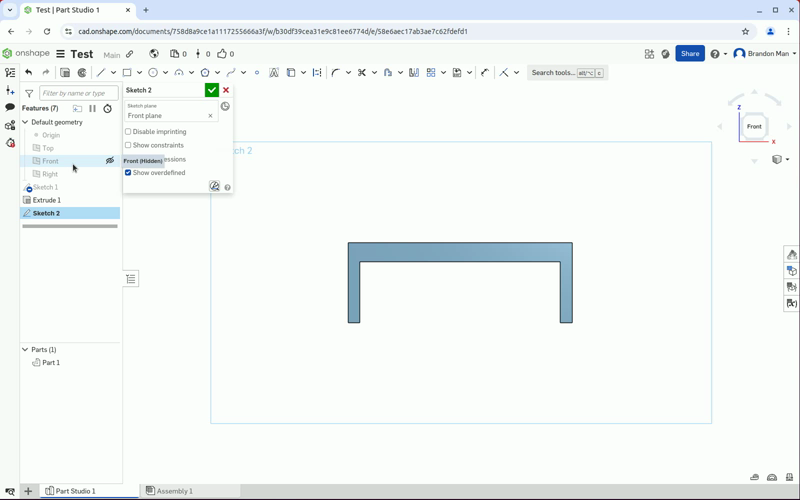
mouse_move(73, 352)
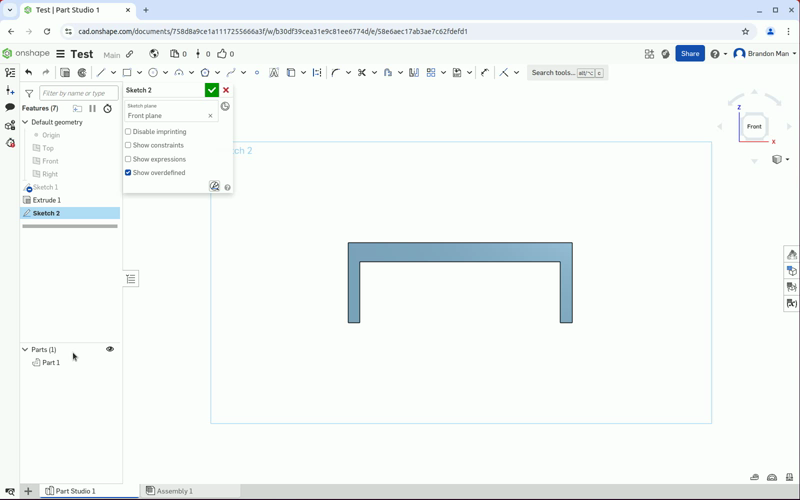
key(y)
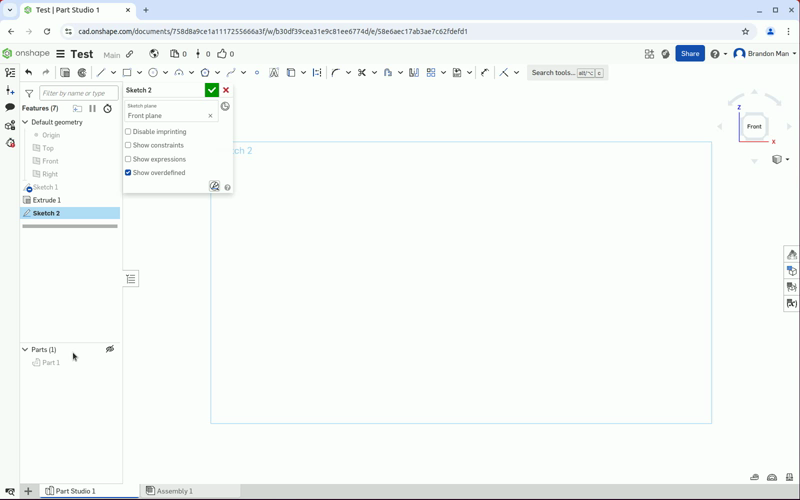
key(l)
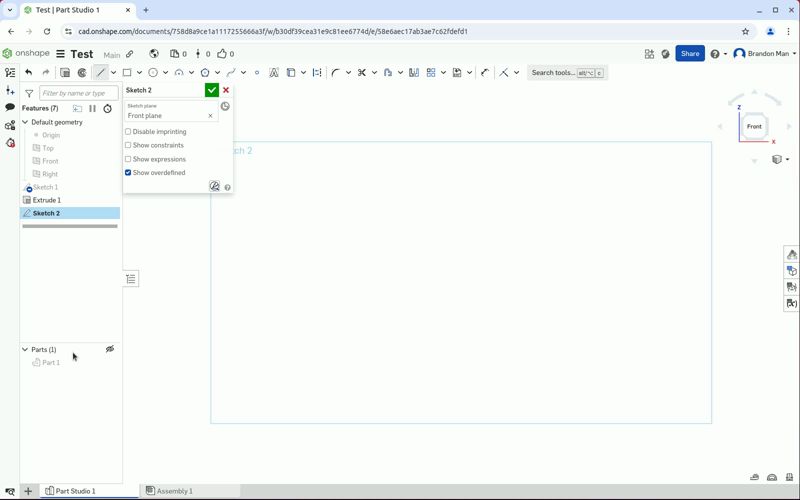
key_down(shift)
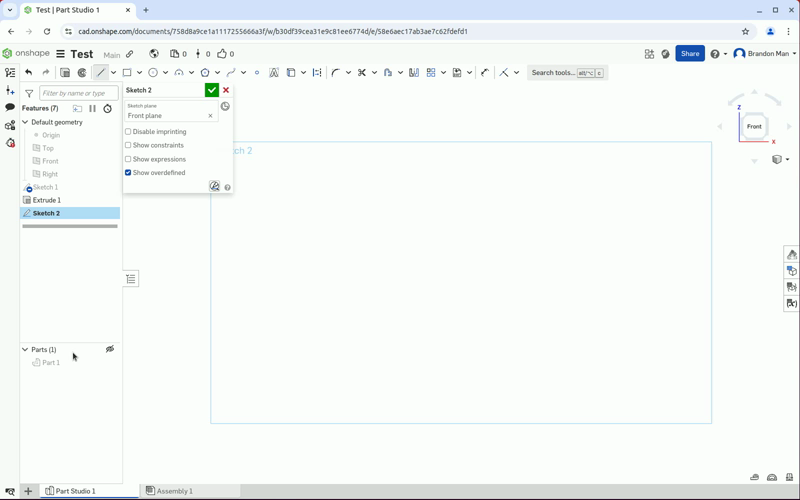
mouse_move(359, 322)
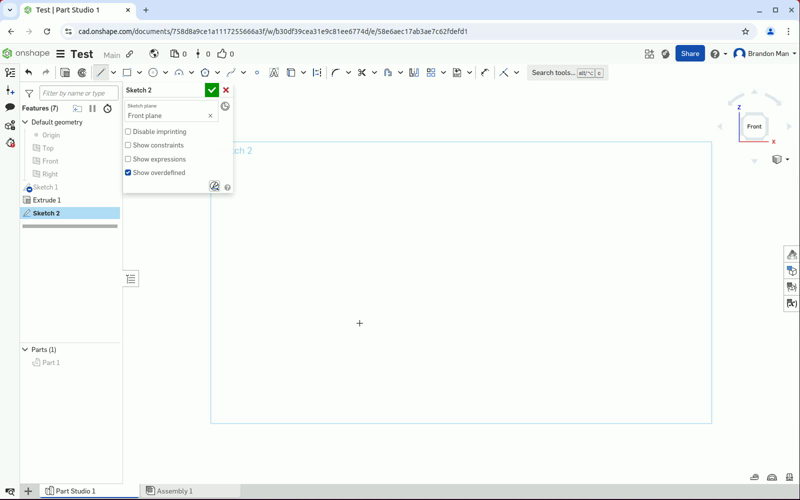
click(359, 322)
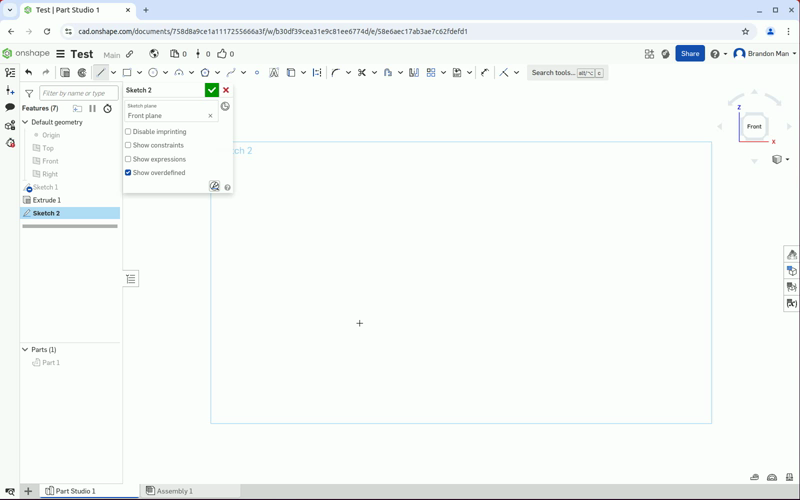
key_up(shift)
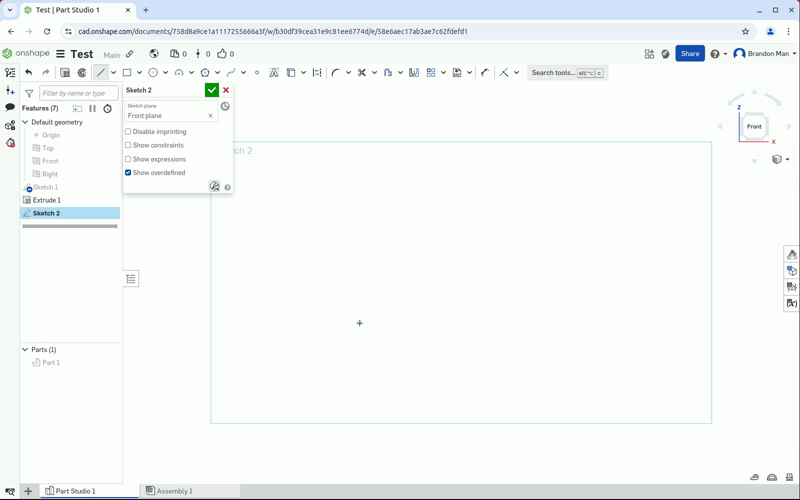
key_down(shift)
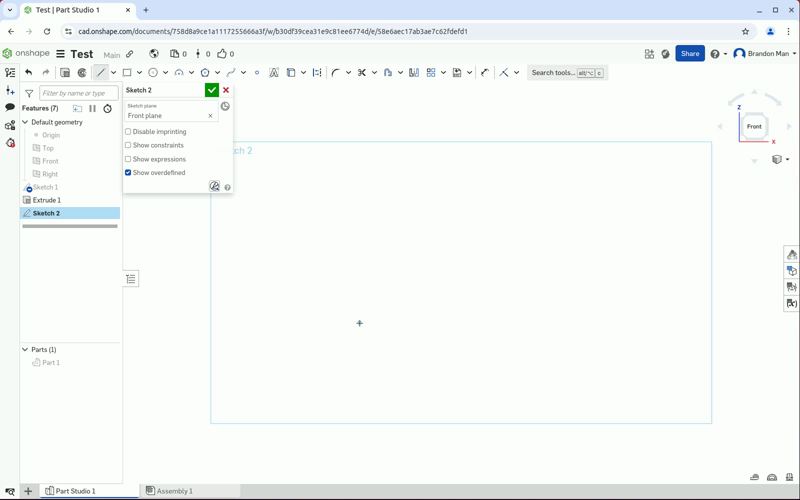
mouse_move(560, 322)
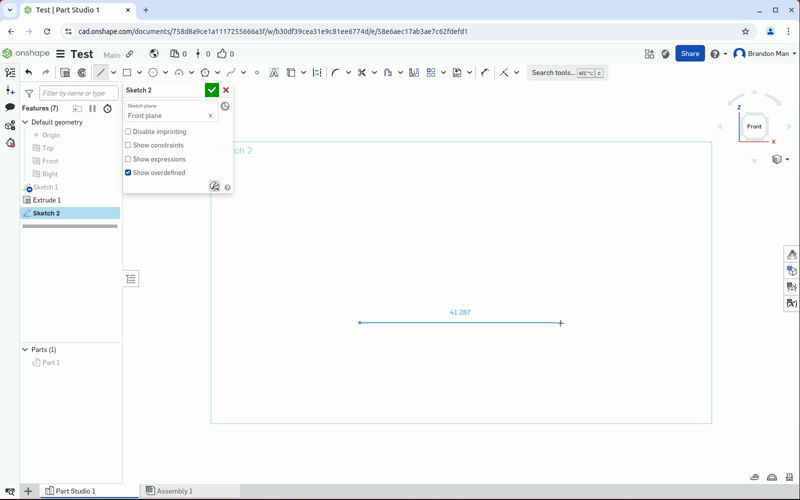
click(560, 322)
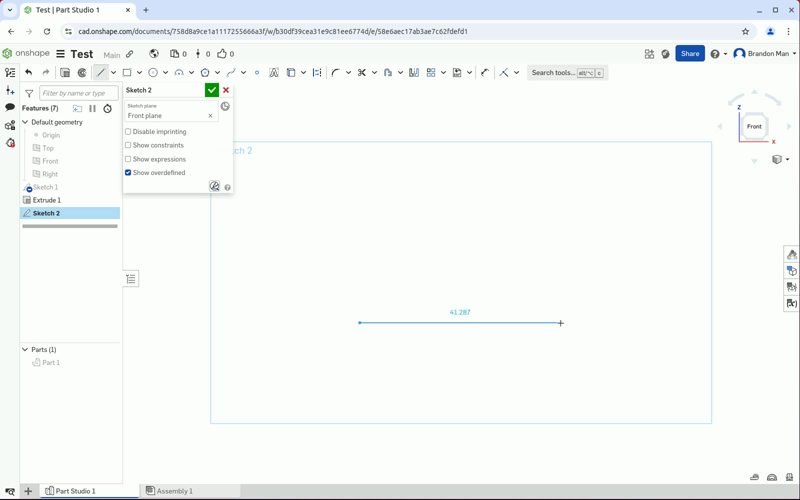
key_up(shift)
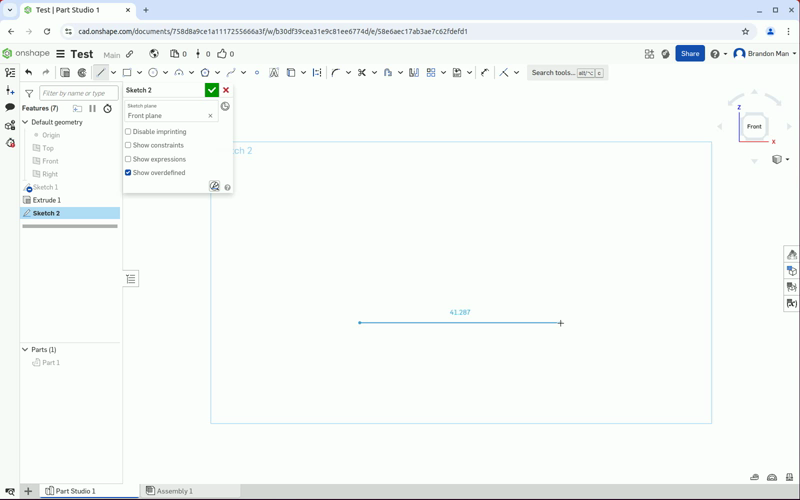
key_down(shift)
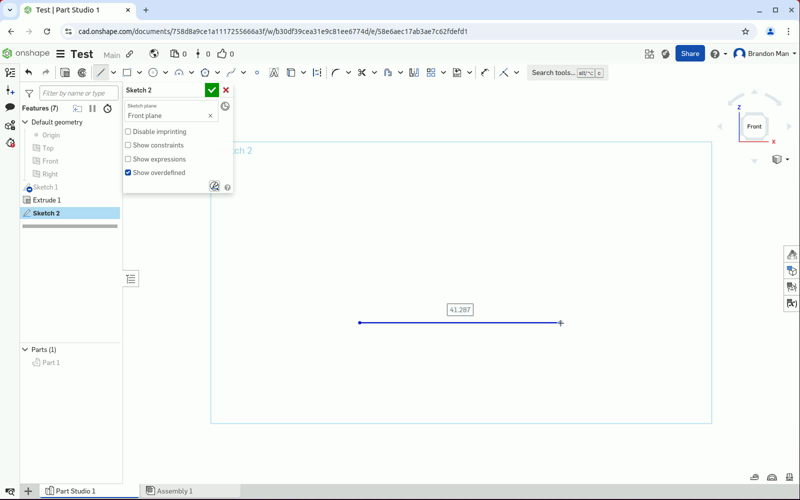
mouse_move(589, 322)
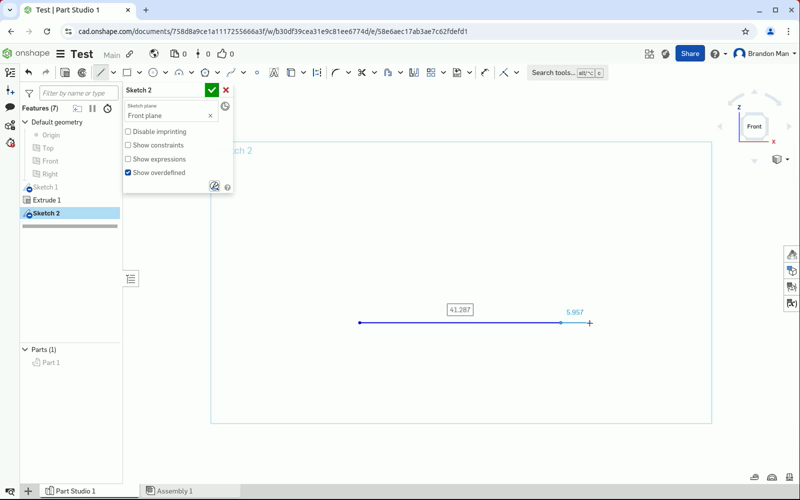
mouse_move(560, 312)
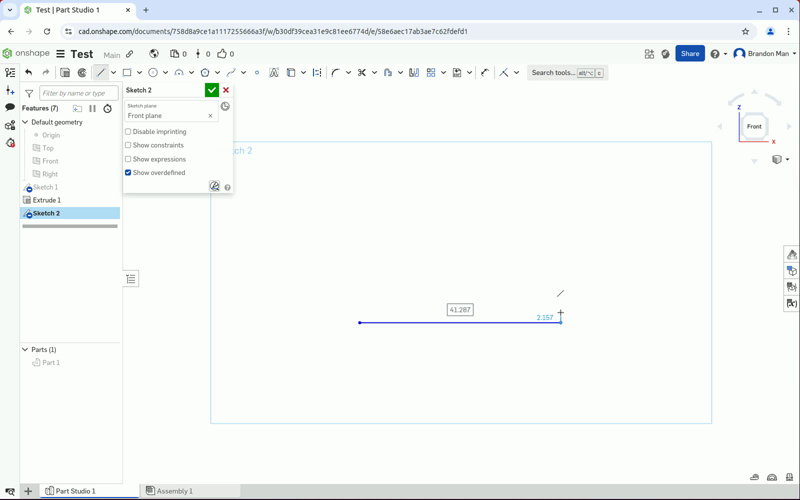
click(560, 312)
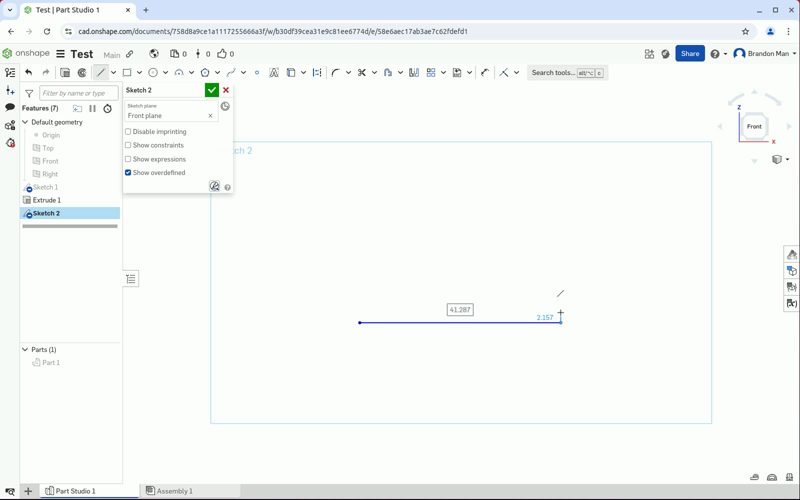
key_up(shift)
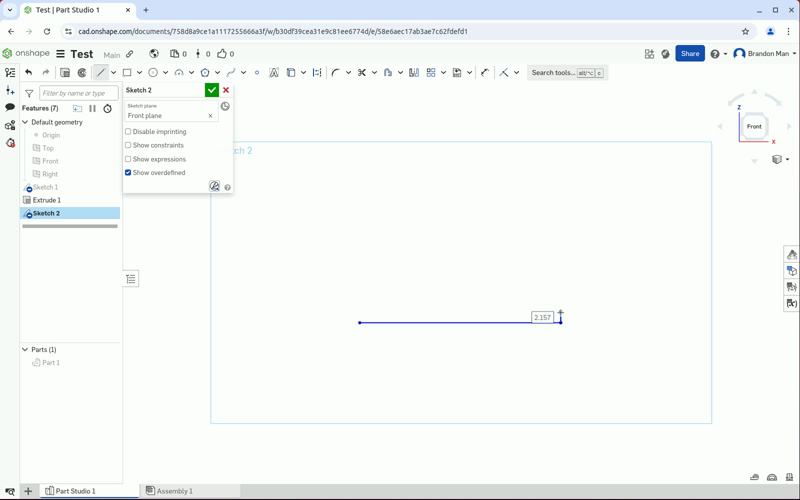
key_down(shift)
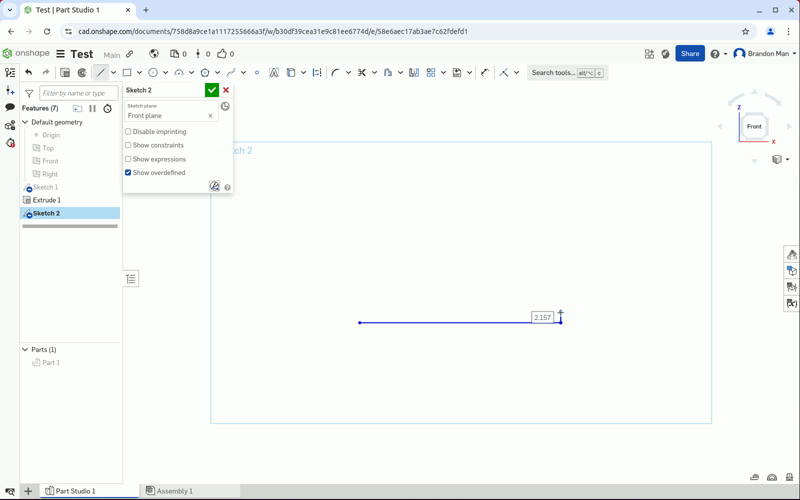
mouse_move(359, 312)
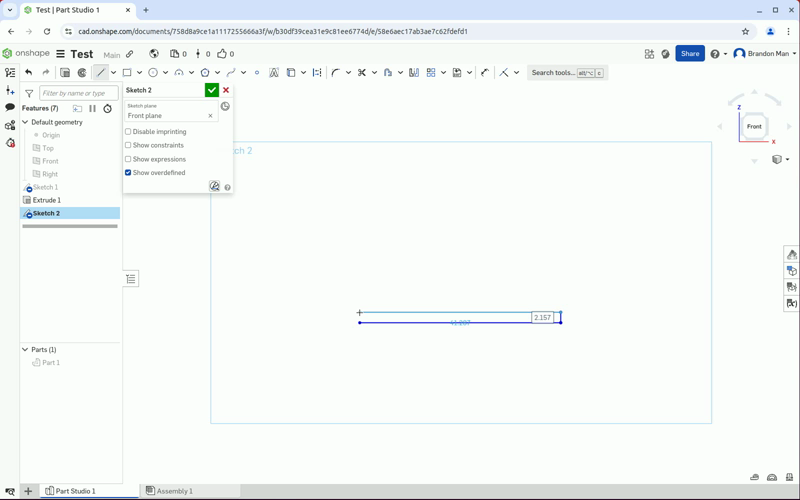
click(359, 312)
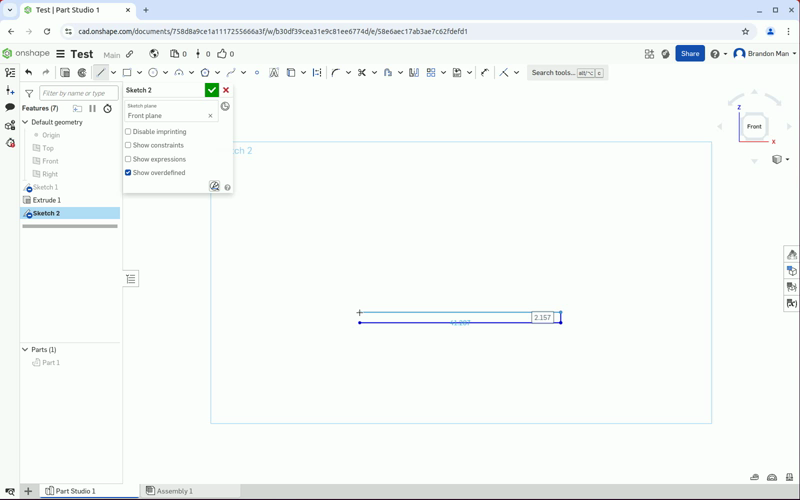
key_up(shift)
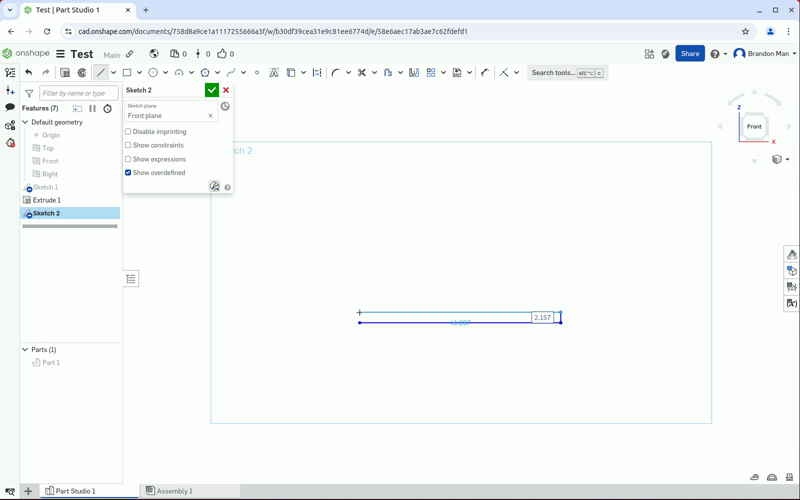
mouse_move(389, 312)
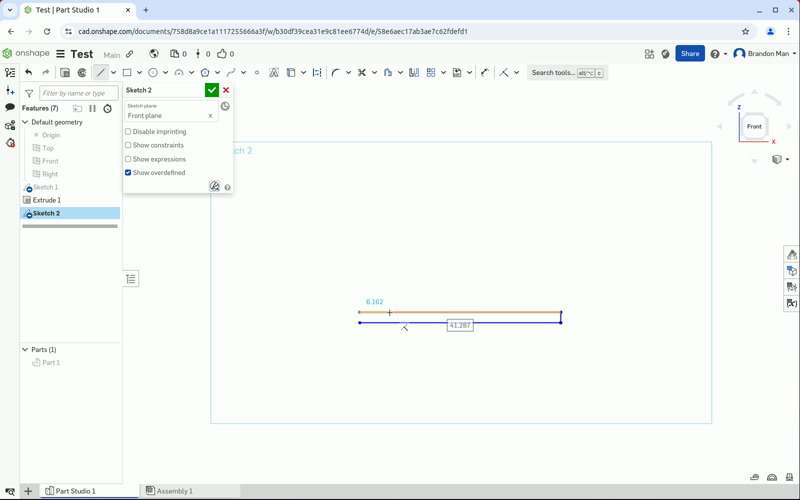
key_down(shift)
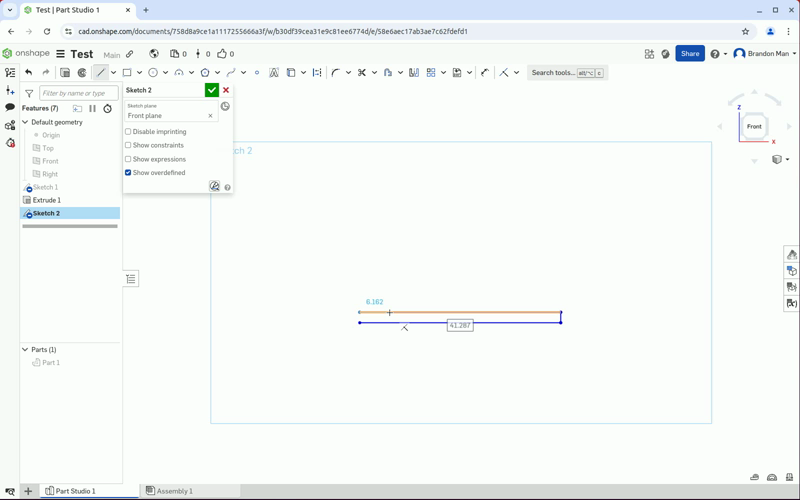
mouse_move(359, 322)
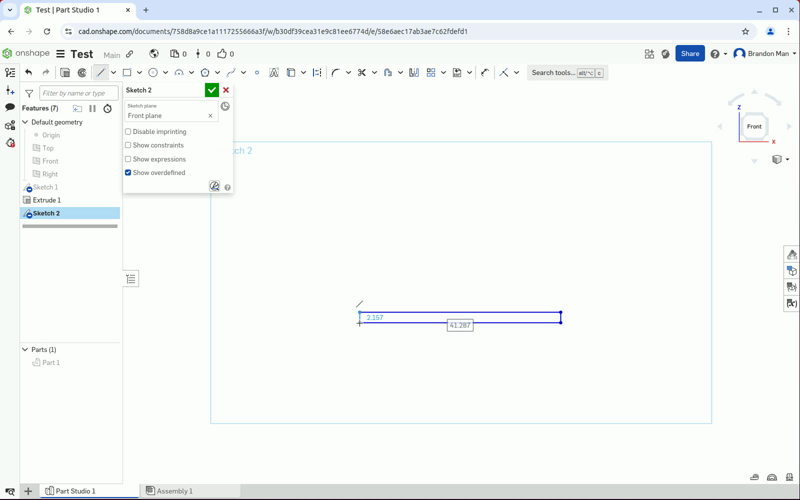
key_up(shift)
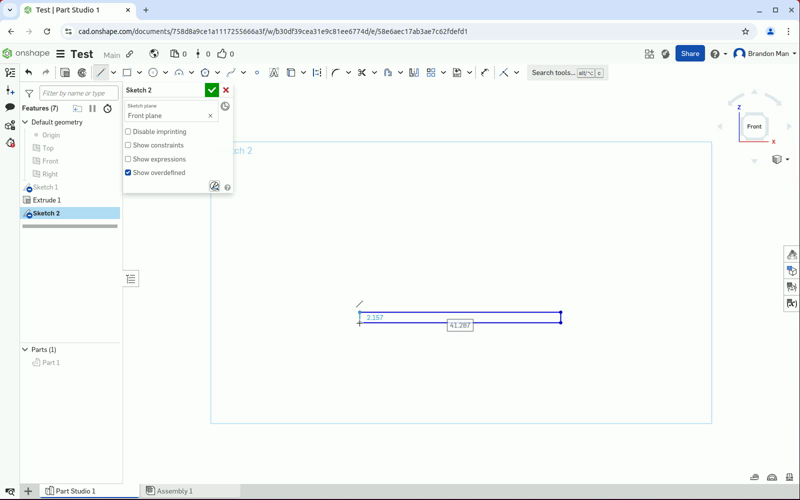
click(359, 322)
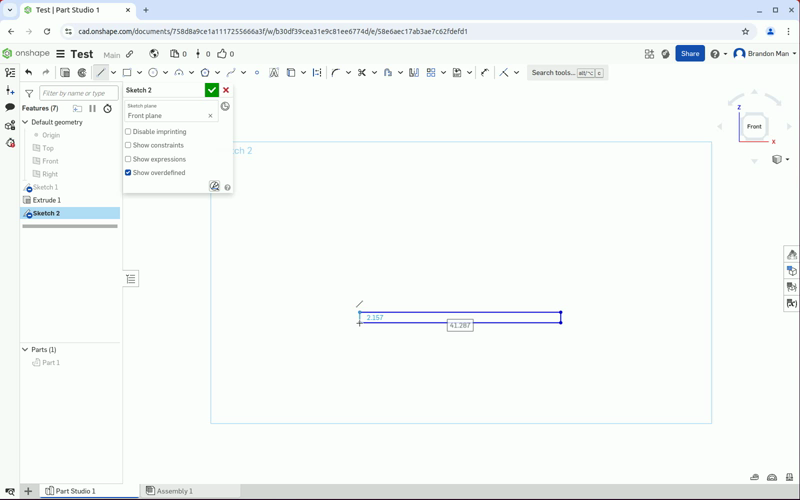
key(esc)
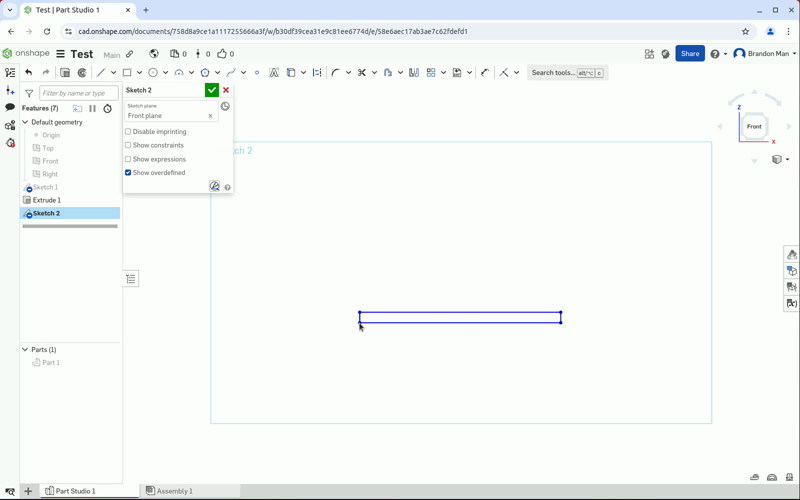
mouse_move(476, 313)
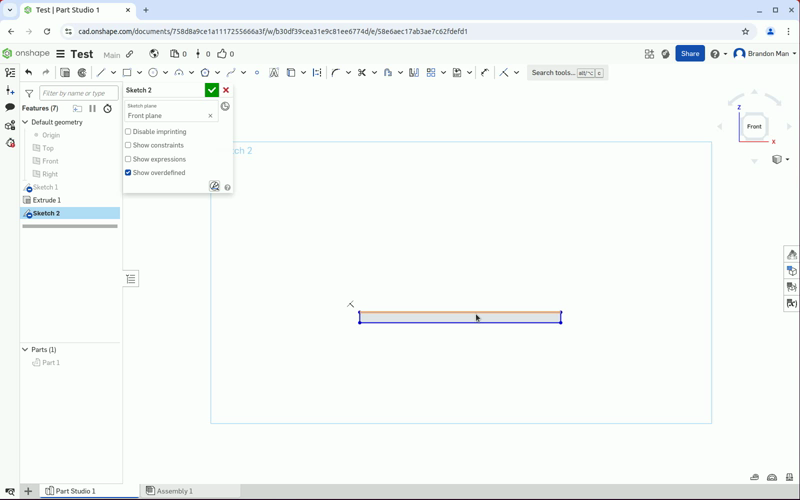
click(476, 313)
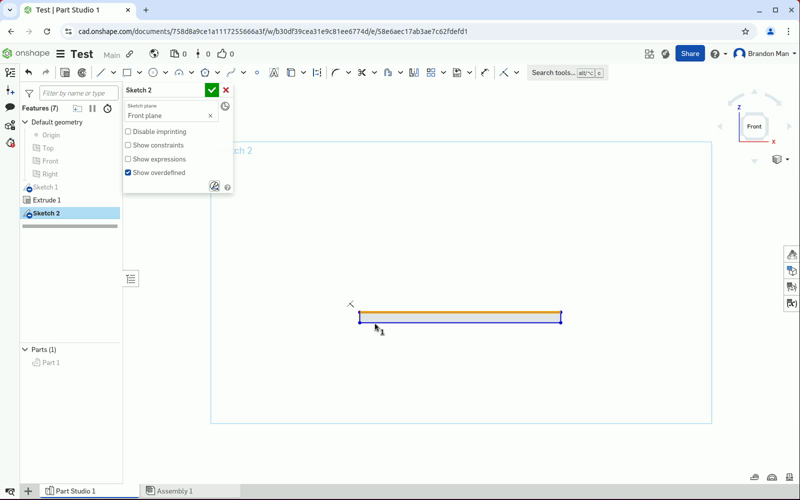
mouse_move(73, 352)
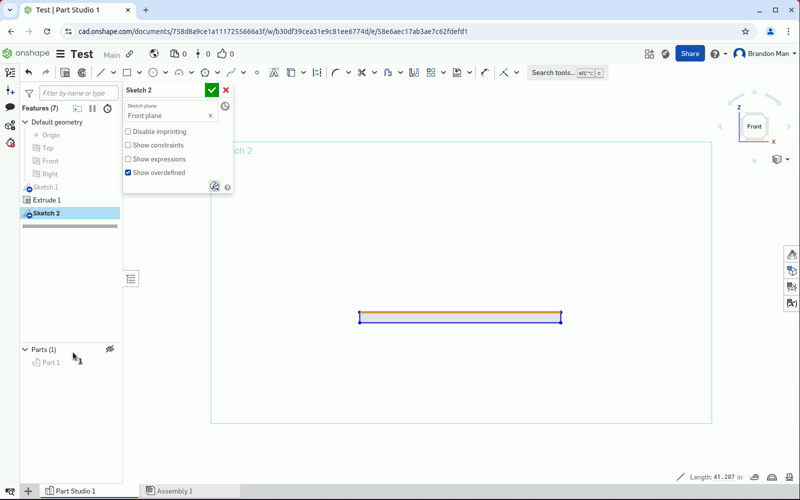
key(shift+y)
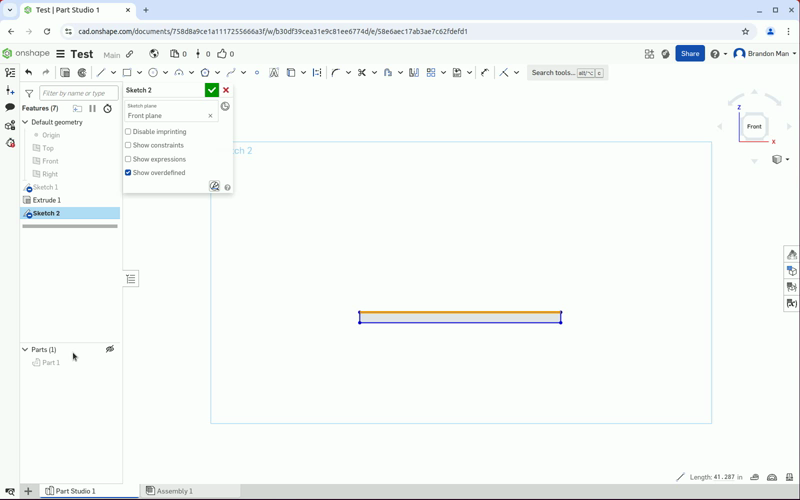
key(shift+e)
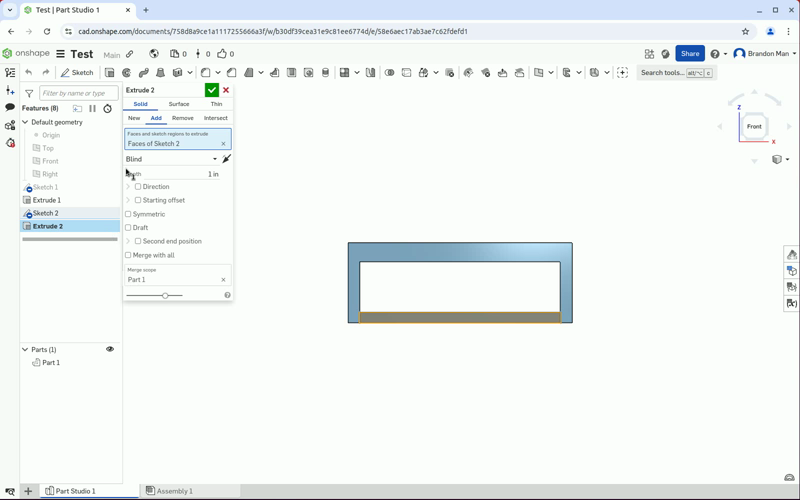
mouse_move(143, 106)
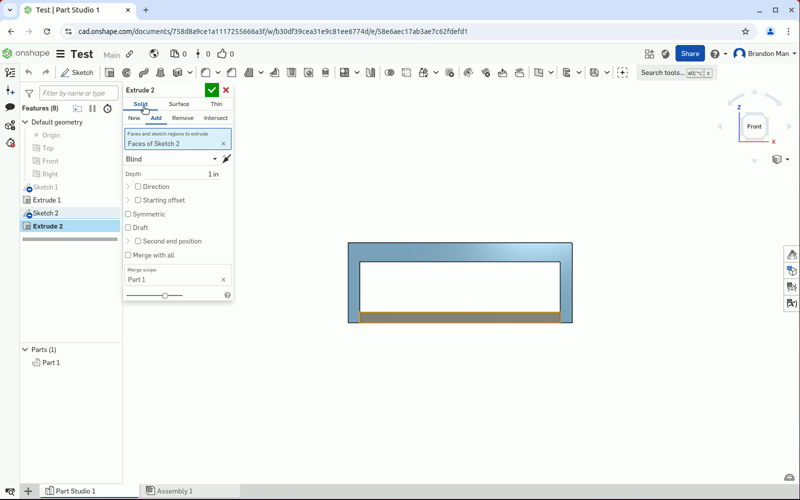
click(143, 106)
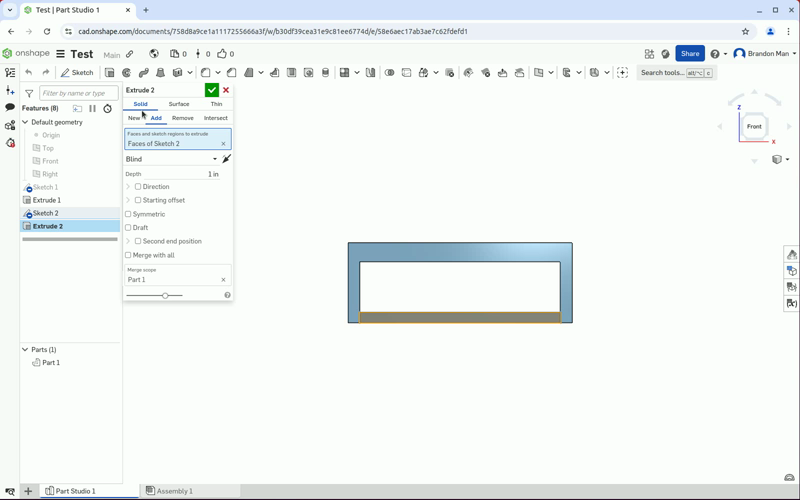
mouse_move(137, 120)
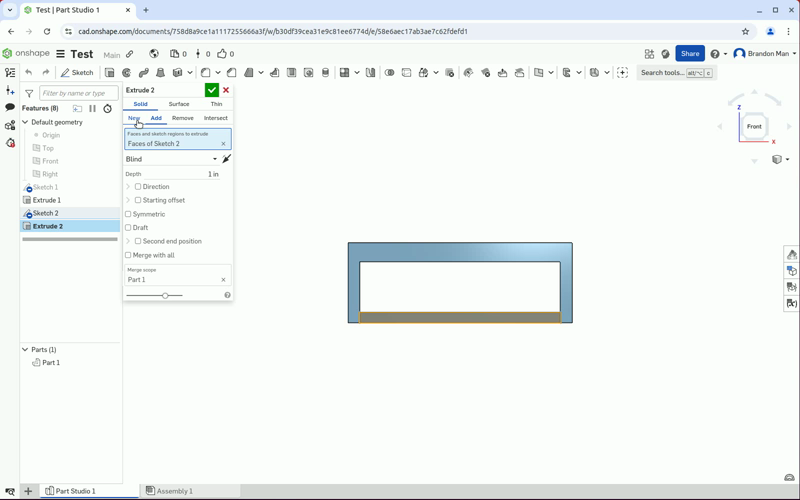
click(137, 120)
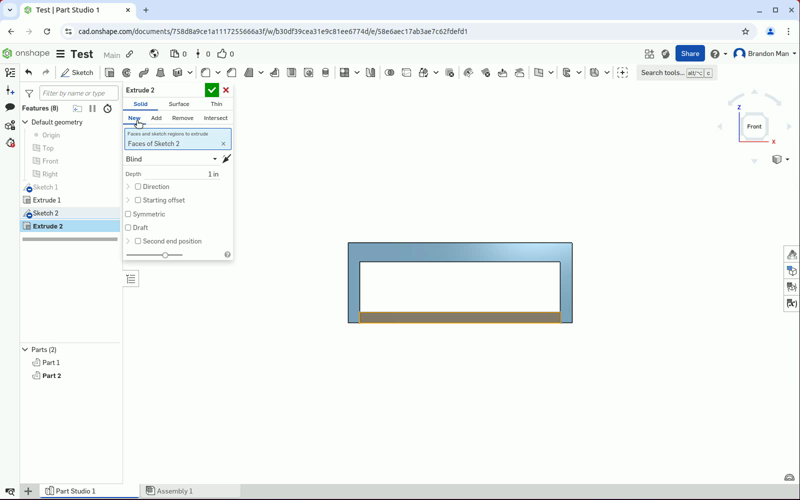
key(tab, 4)
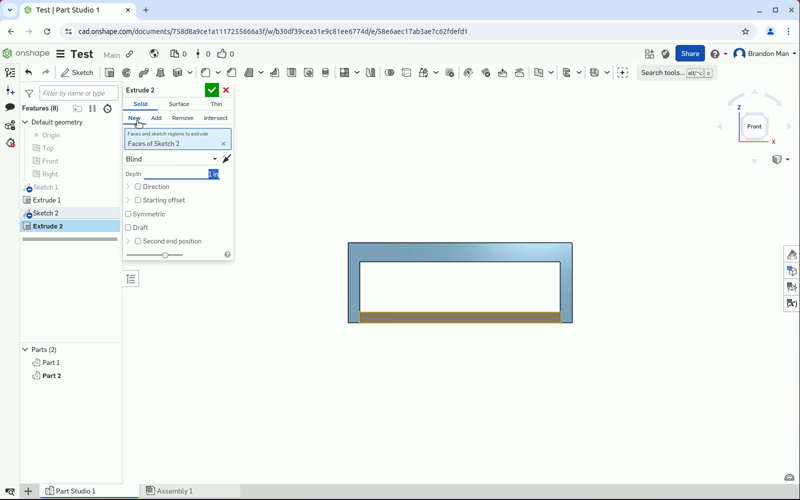
text(4.814)
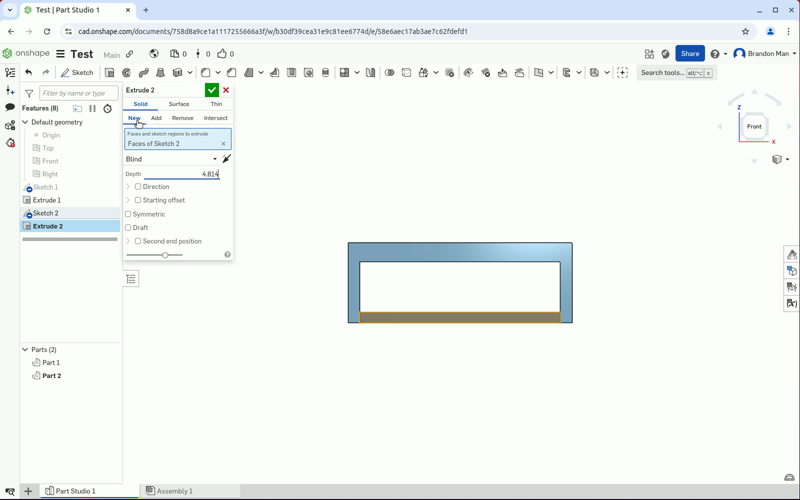
key(tab, 3)
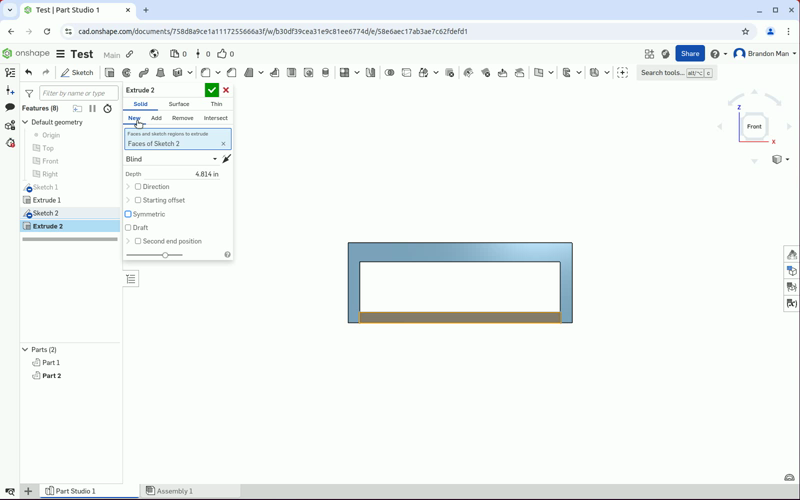
key(space)
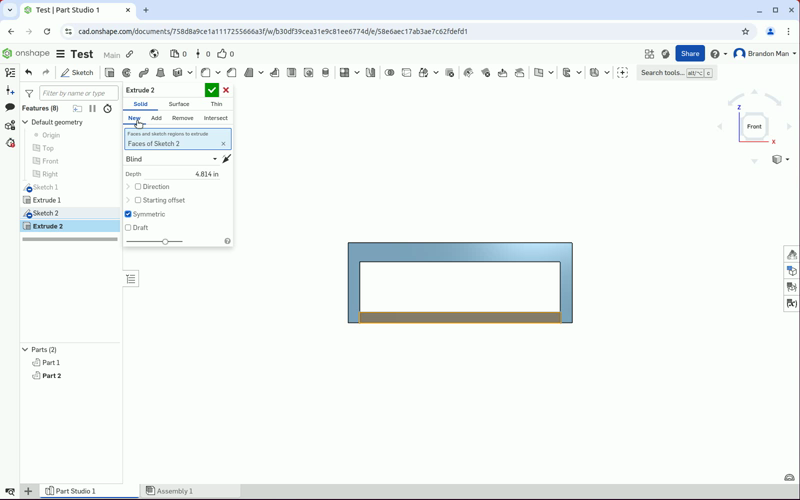
key(enter)
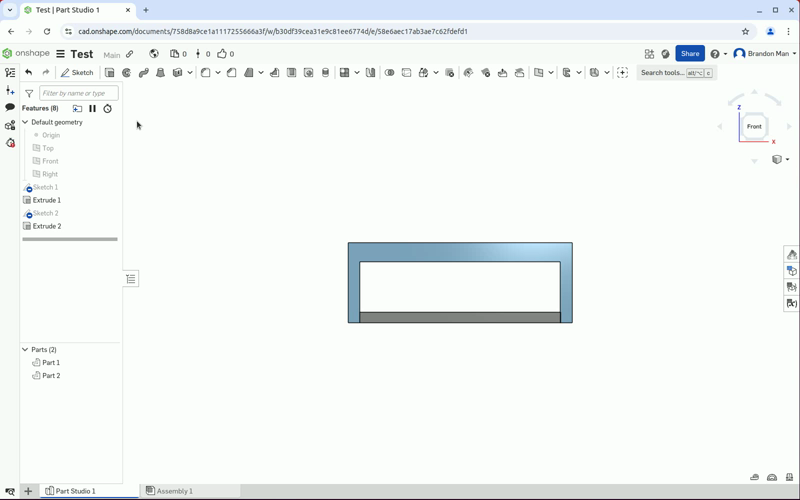
key(shift+h)
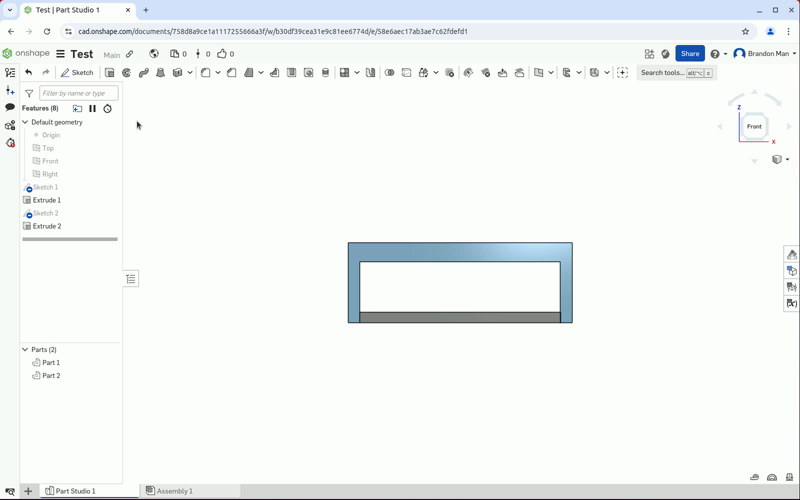
key(shift+h)
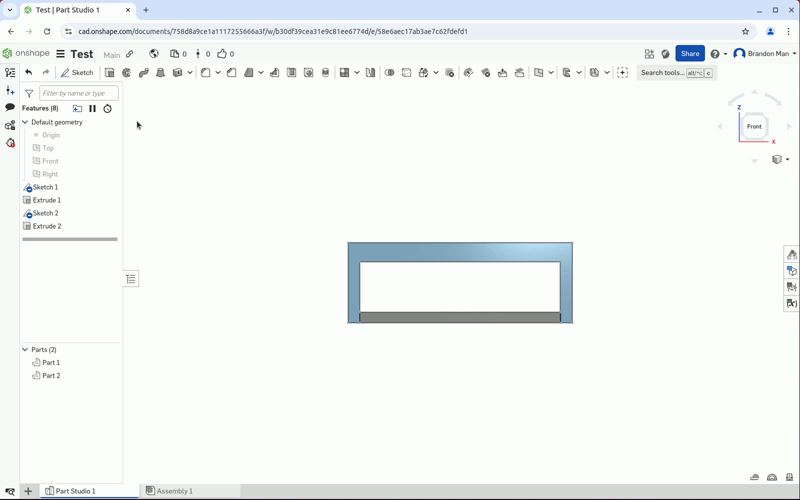
key(shift+7)
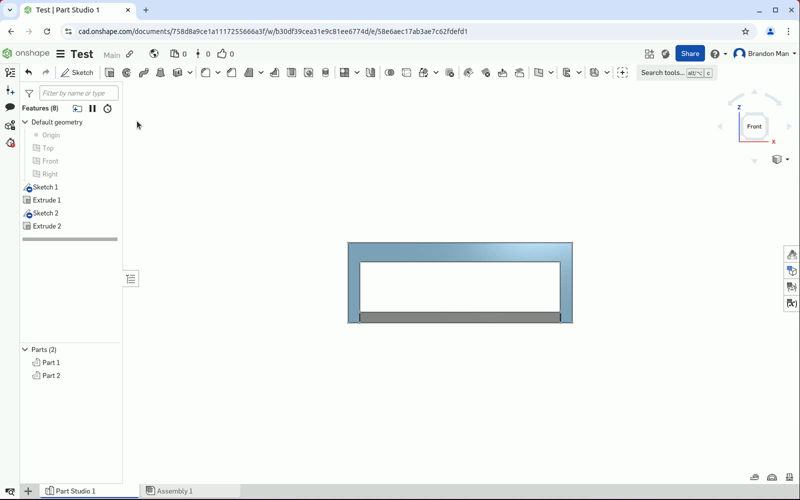
key(left, 2)
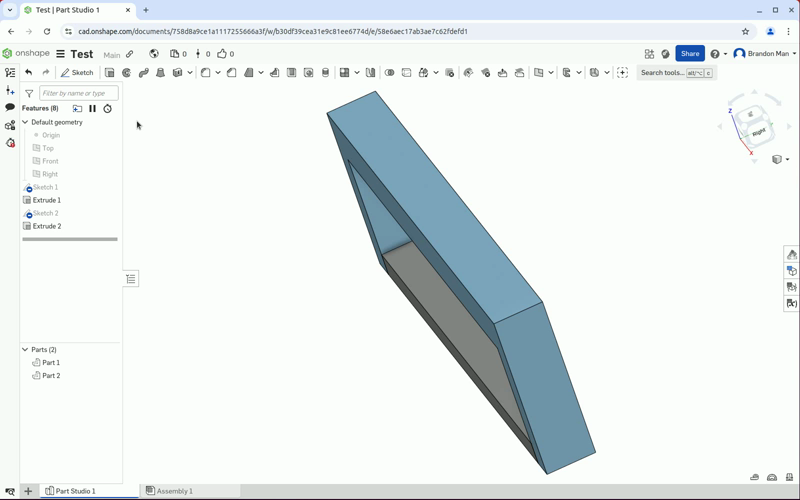
key(down, 2)
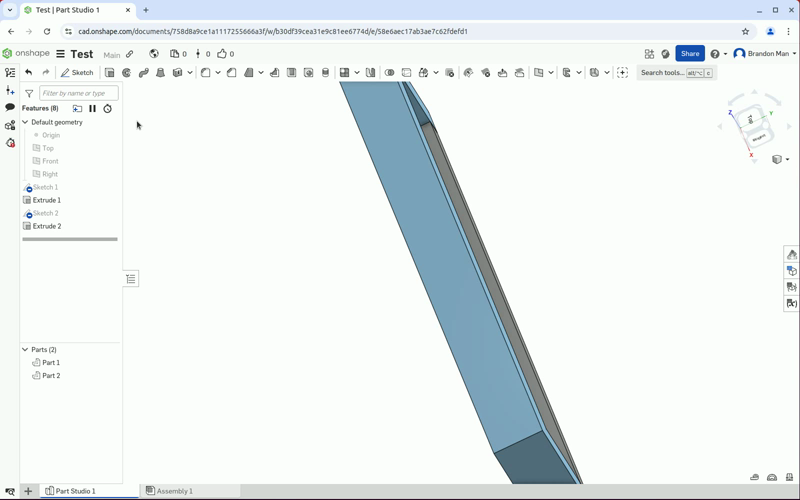
key(up, 2)
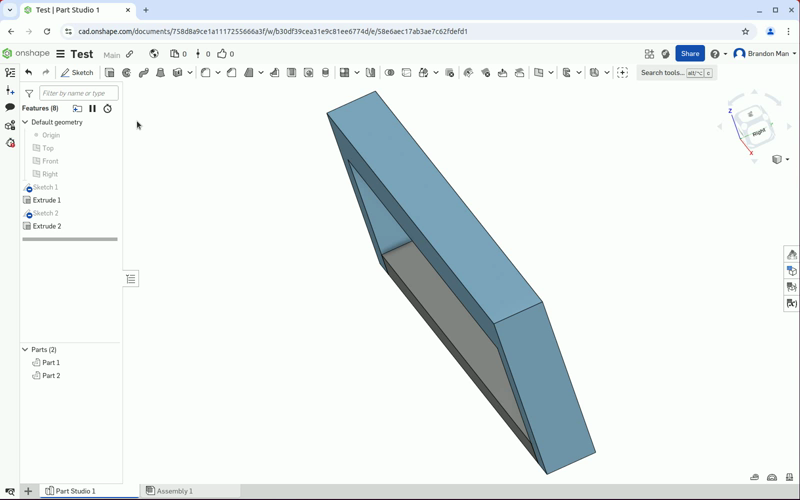
key(right, 2)
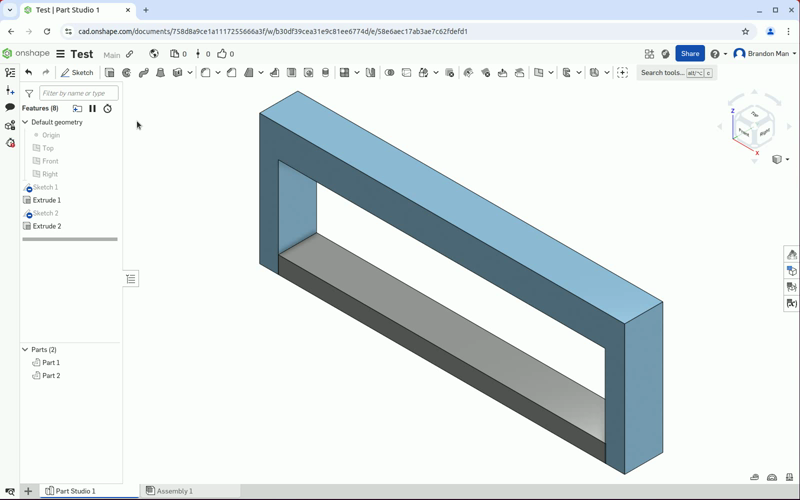
mouse_move(73, 189)
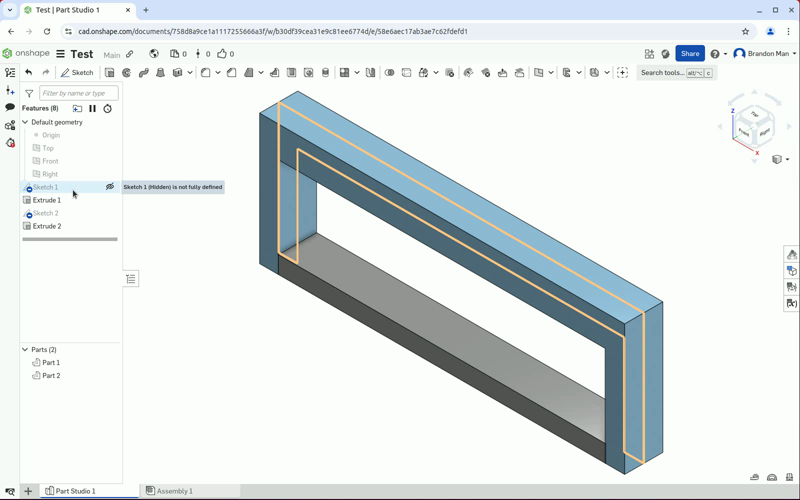
click(73, 189)